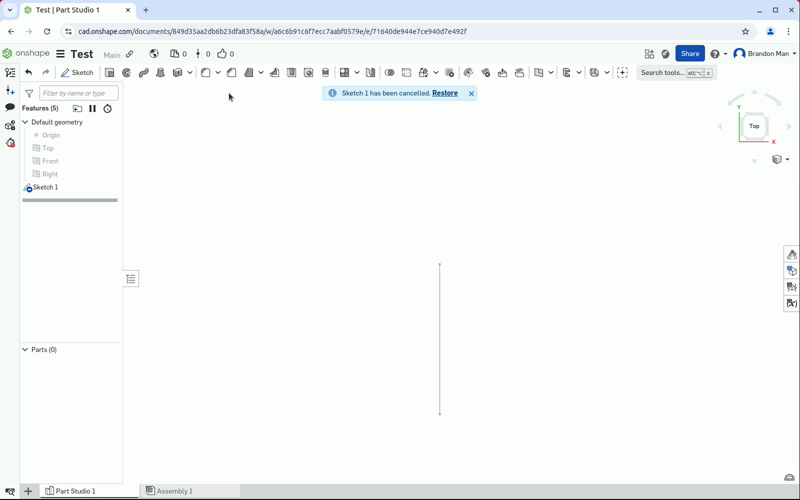
key(shift+h)
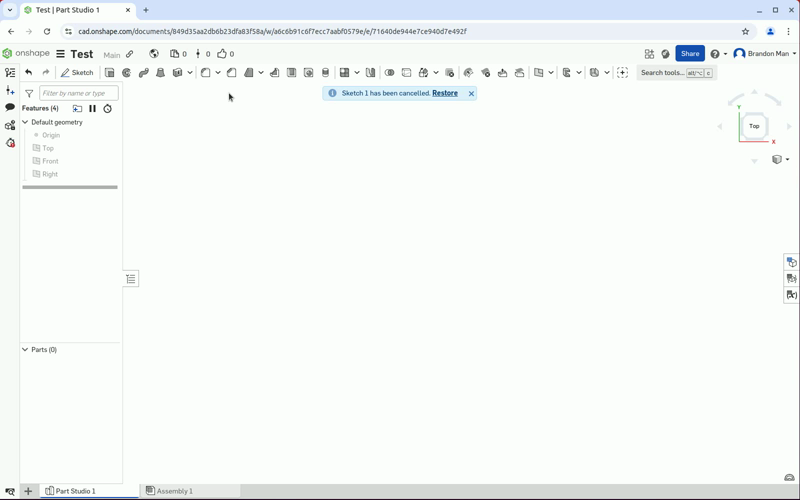
mouse_move(73, 352)
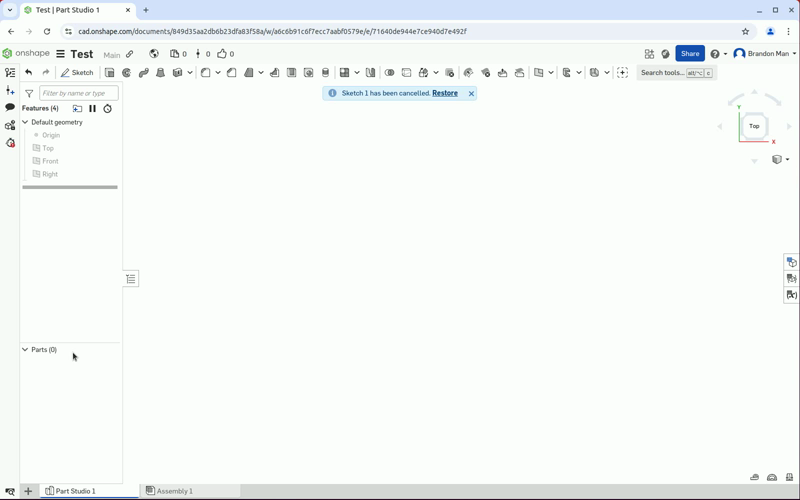
key(y)
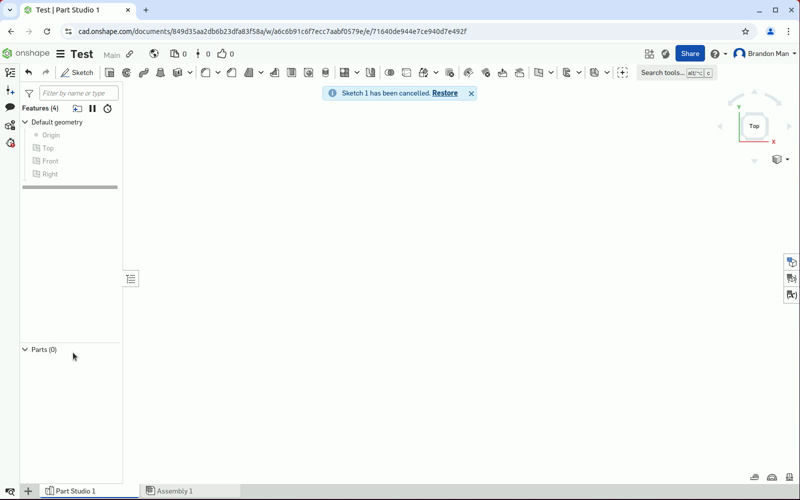
key(shift+p)
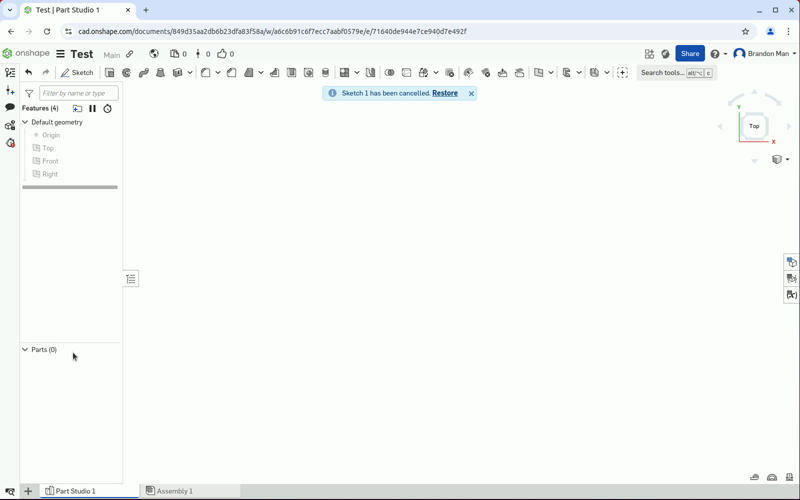
key(space)
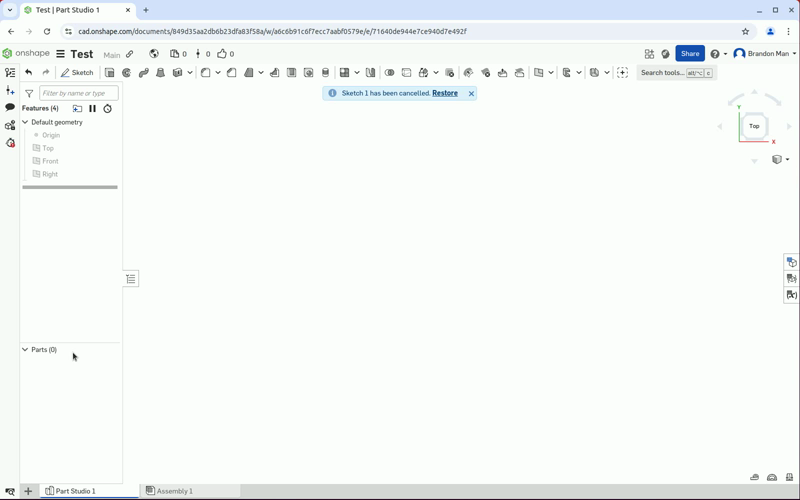
key_down(shift)
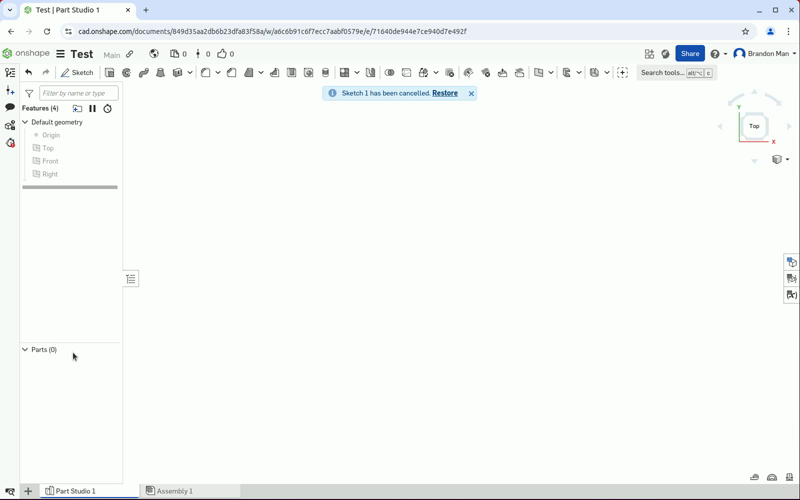
key(up)
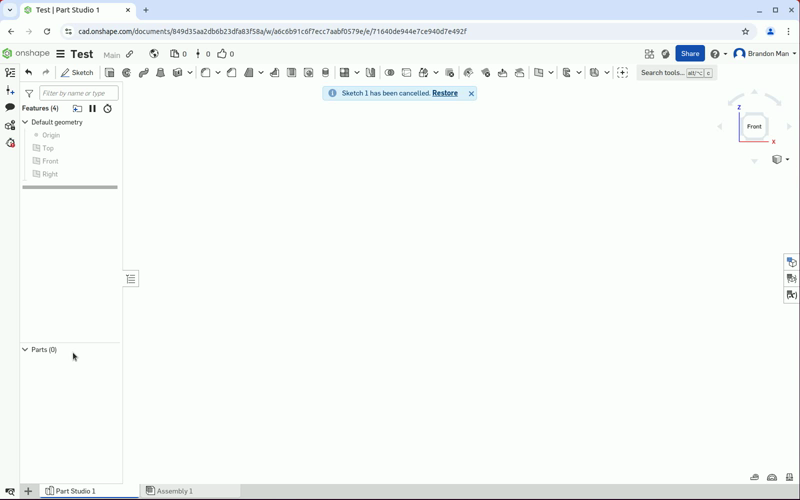
key_up(shift)
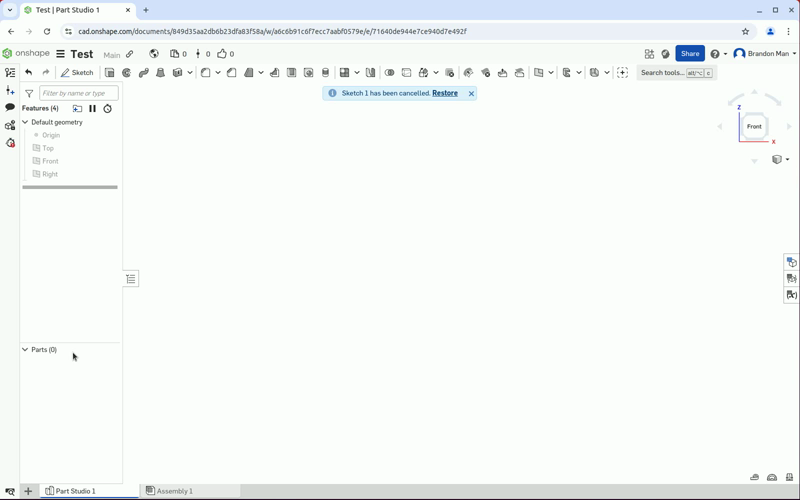
mouse_move(73, 352)
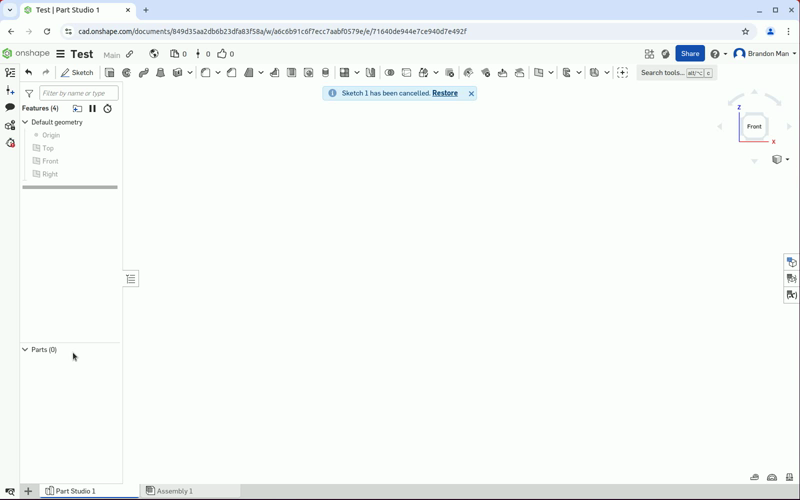
key(shift+y)
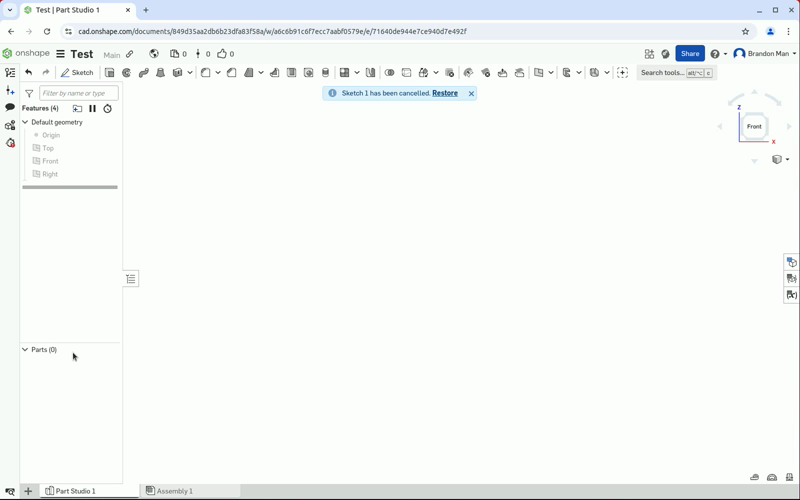
key(shift+s)
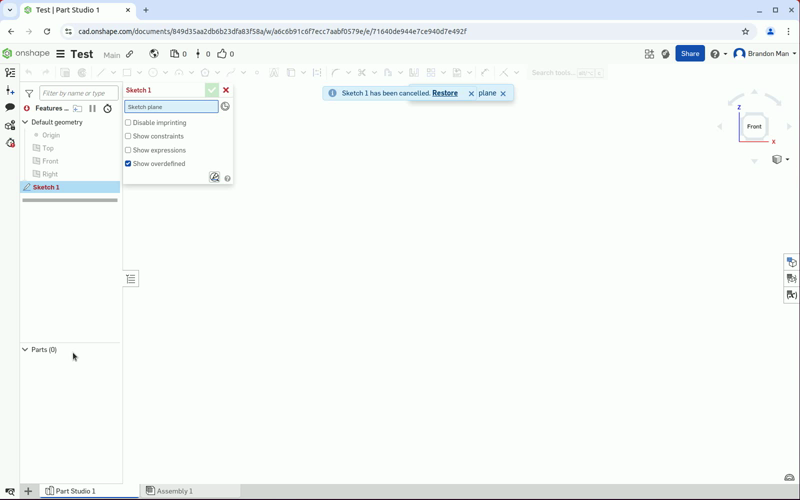
mouse_move(73, 163)
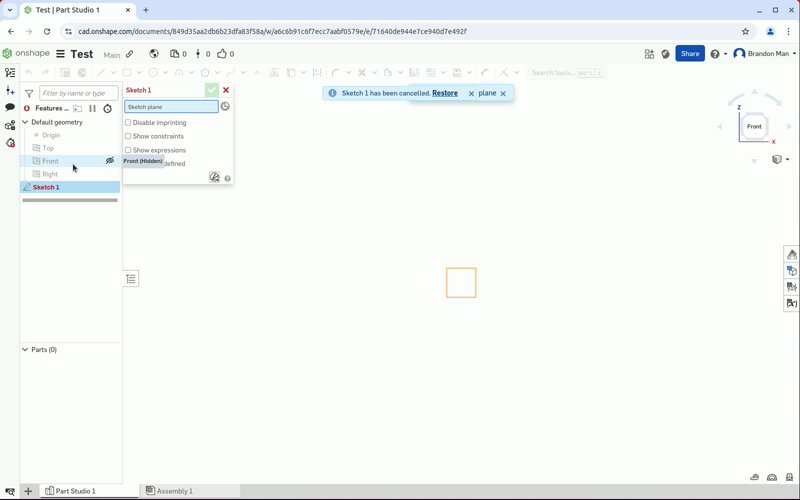
click(73, 163)
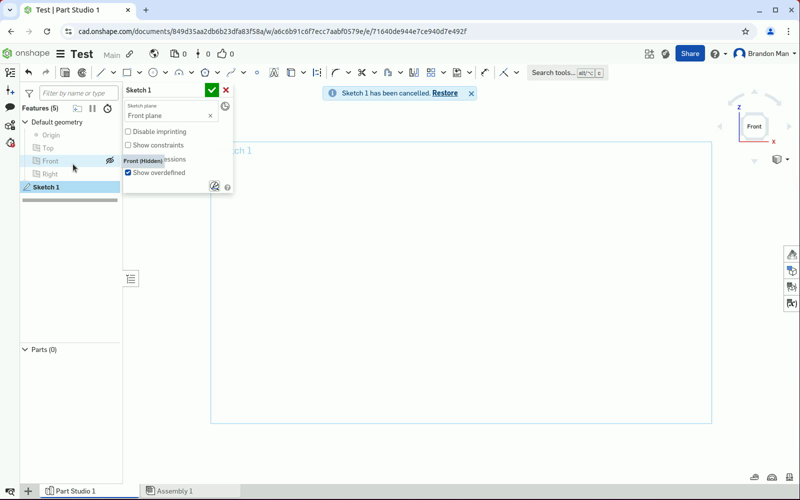
mouse_move(73, 352)
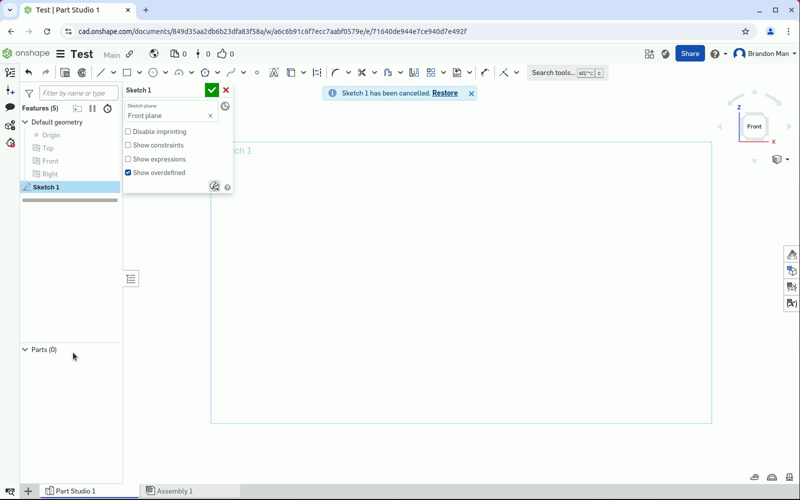
key(y)
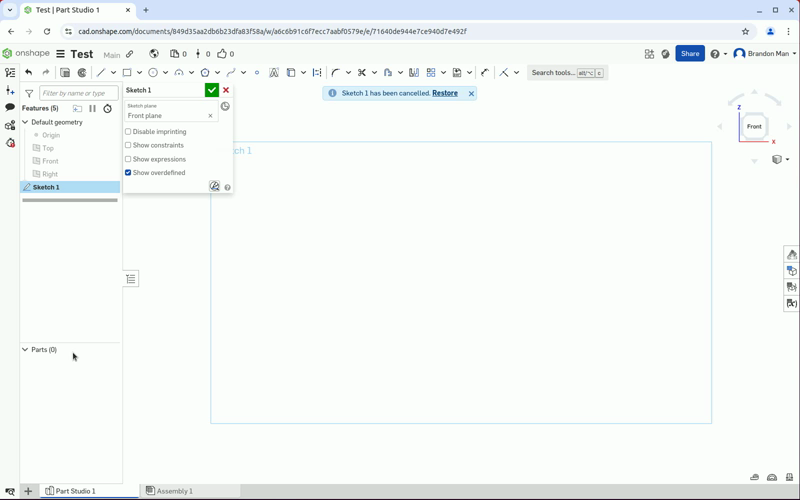
key(l)
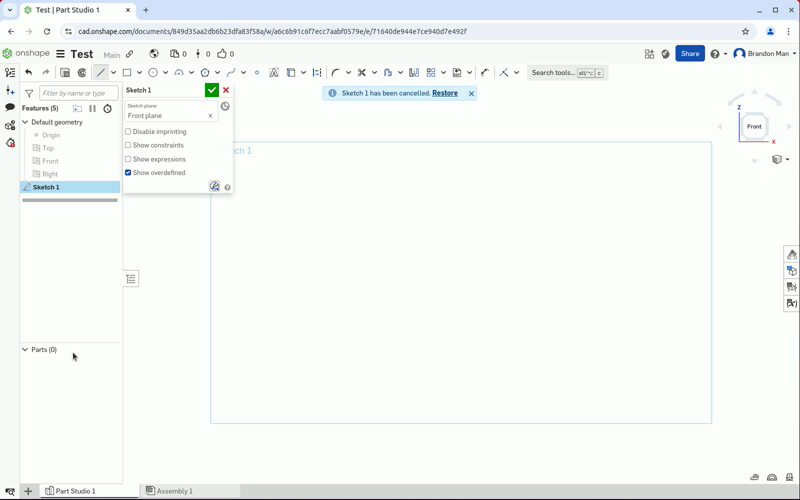
key_down(shift)
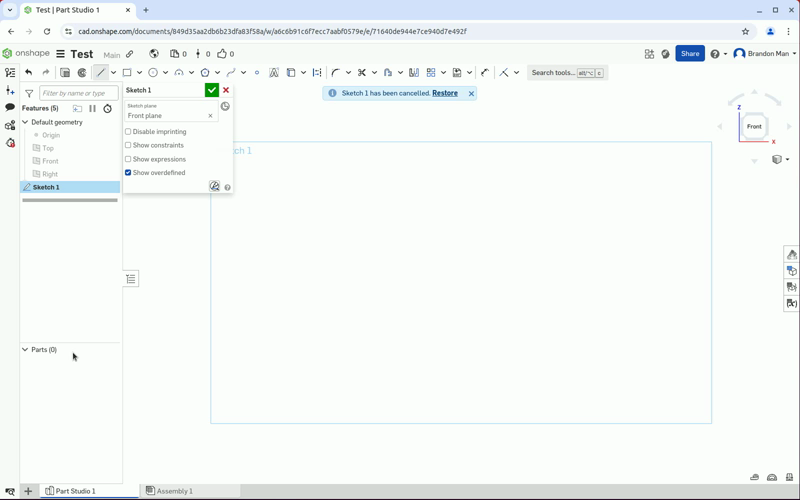
mouse_move(414, 216)
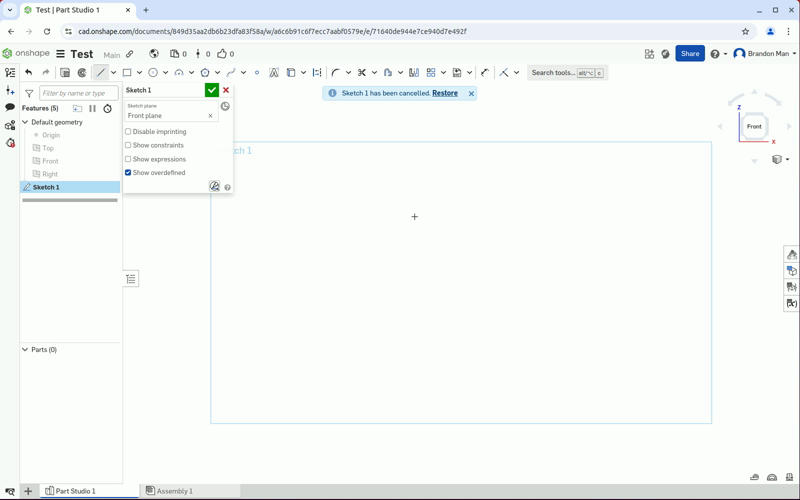
click(414, 216)
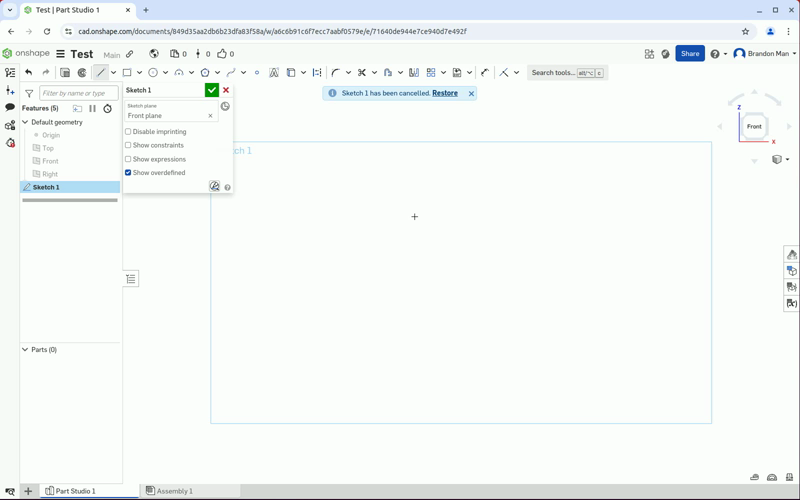
key_up(shift)
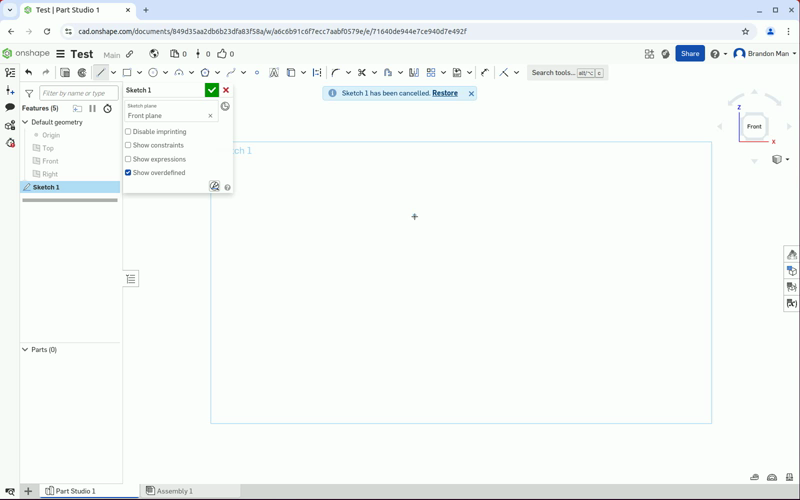
key_down(shift)
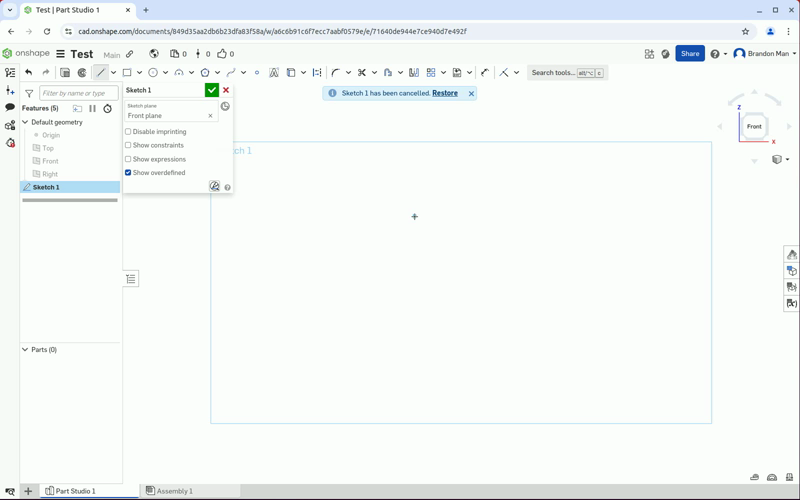
mouse_move(444, 216)
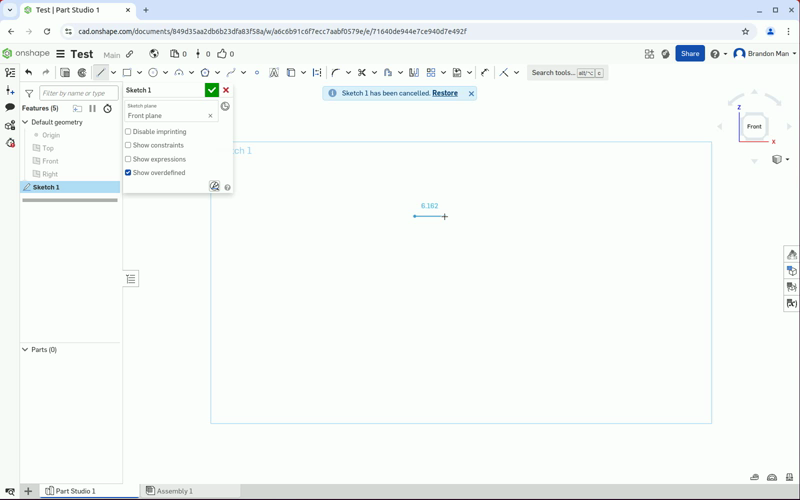
mouse_move(442, 216)
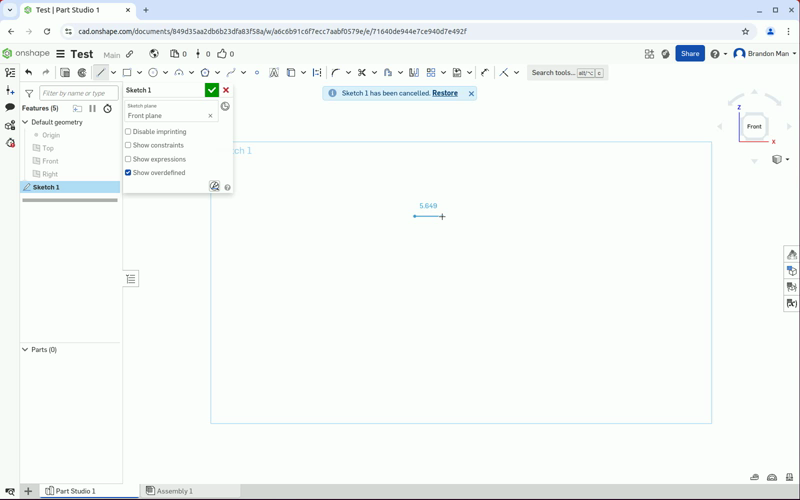
click(442, 216)
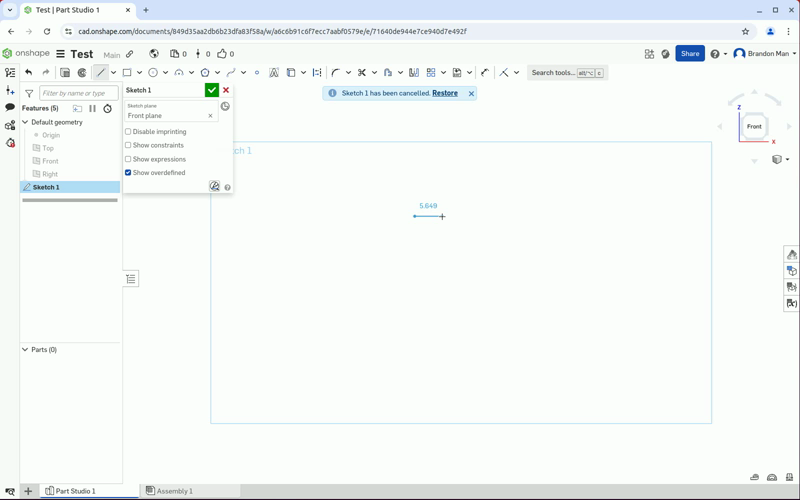
key_up(shift)
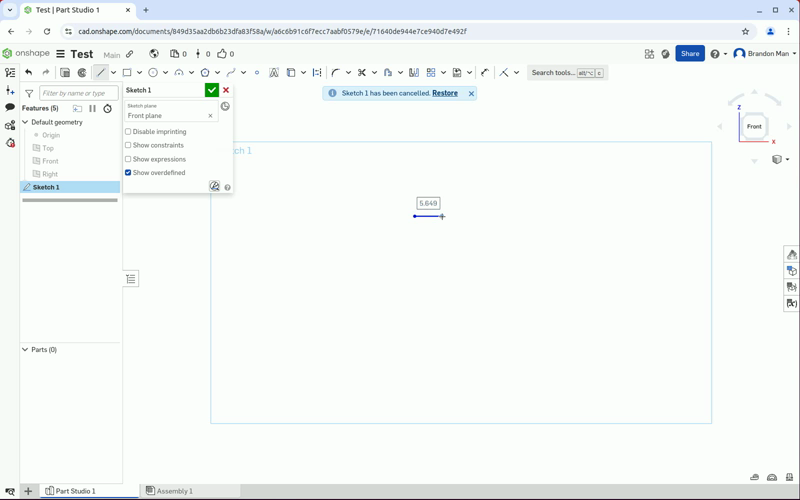
key(esc)
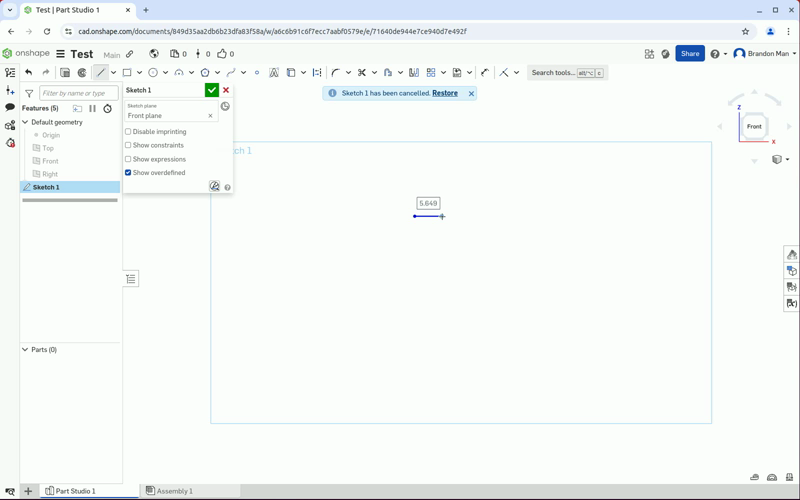
key(a)
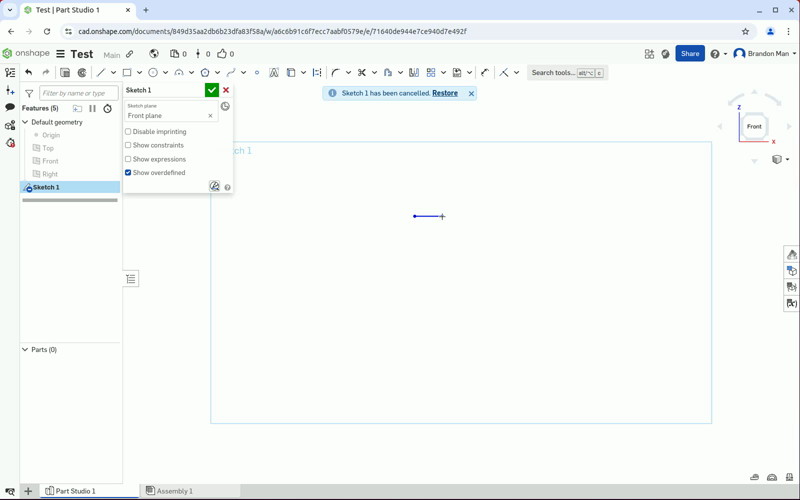
mouse_move(442, 216)
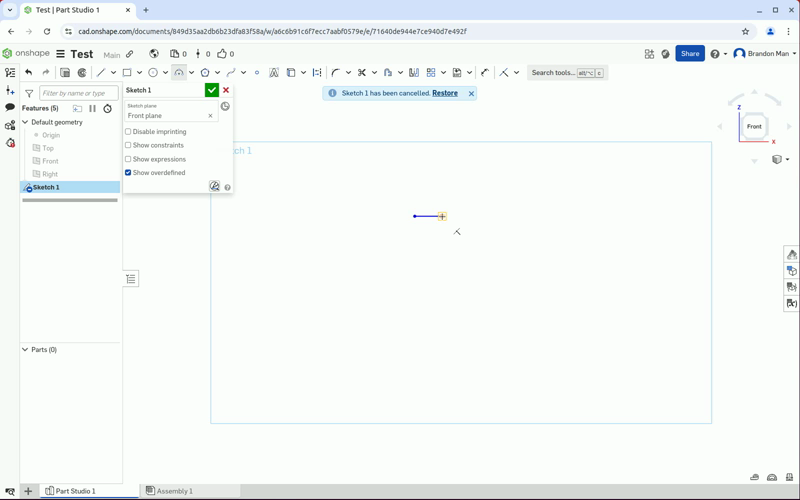
click(442, 216)
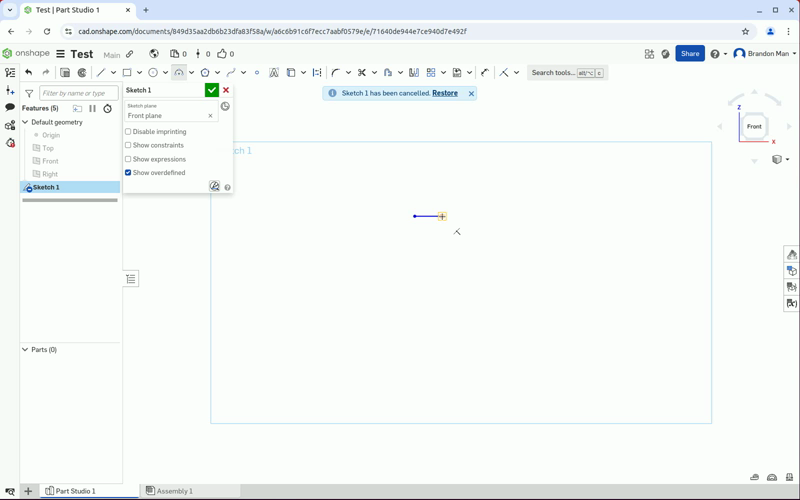
key_down(shift)
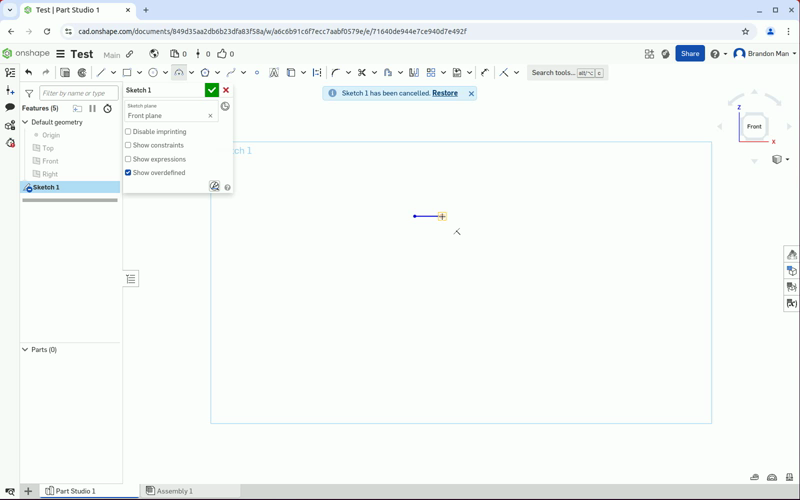
mouse_move(479, 216)
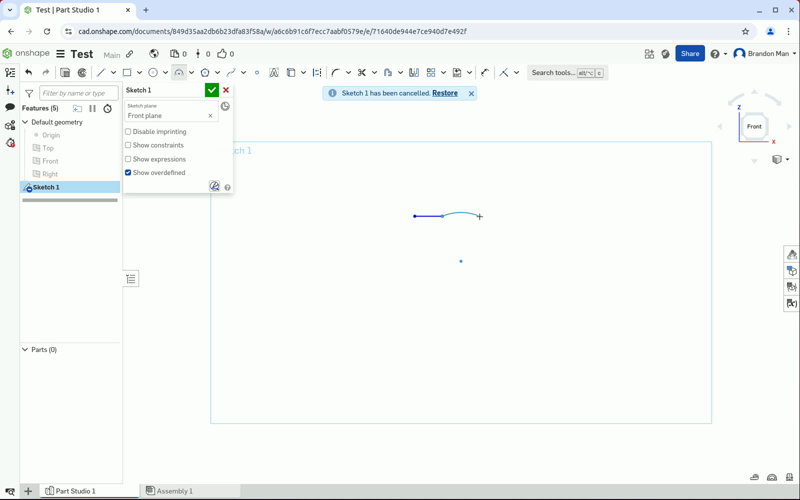
click(479, 216)
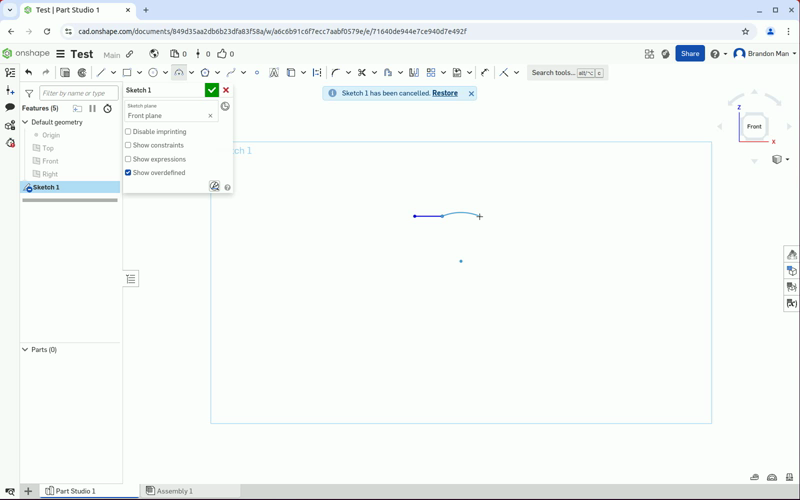
mouse_move(460, 197)
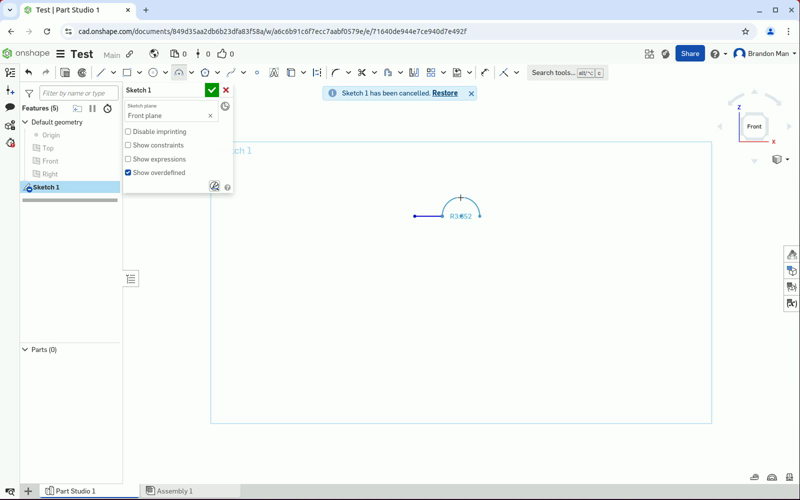
click(460, 197)
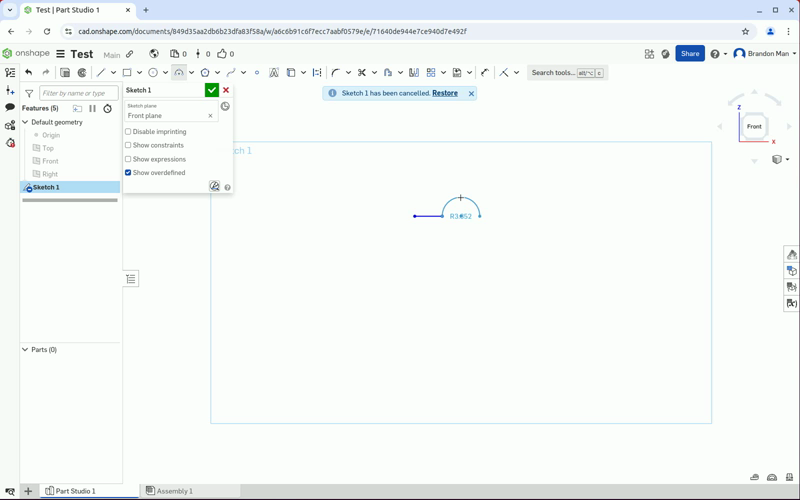
key_up(shift)
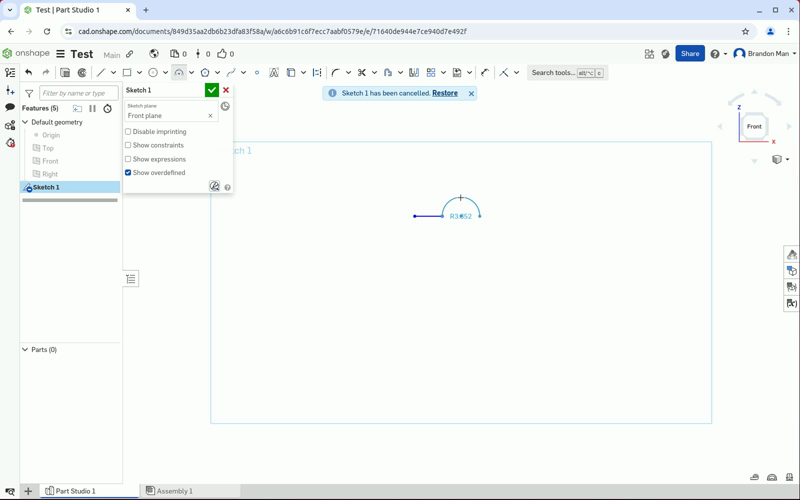
key(esc)
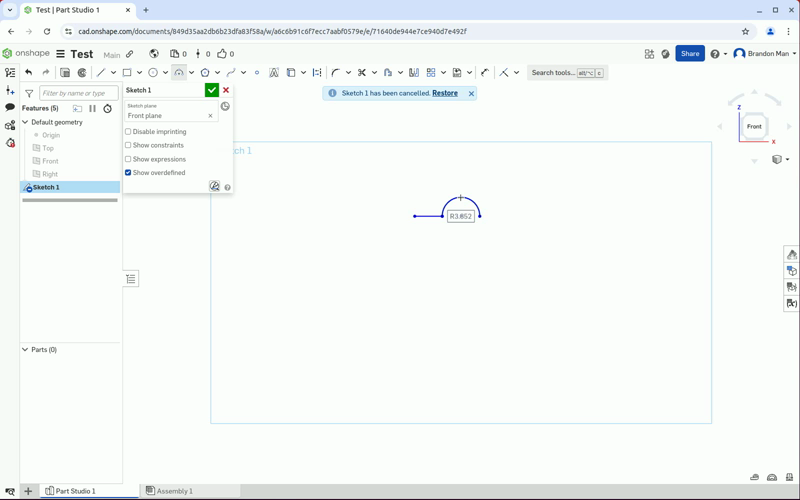
key(l)
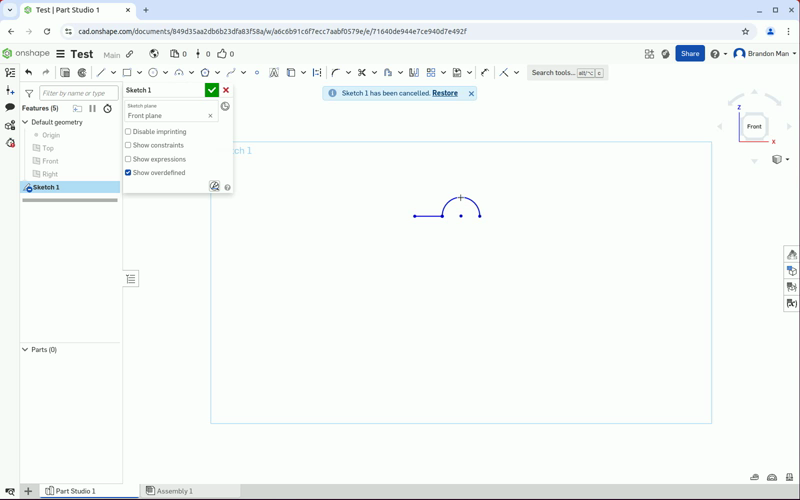
mouse_move(479, 216)
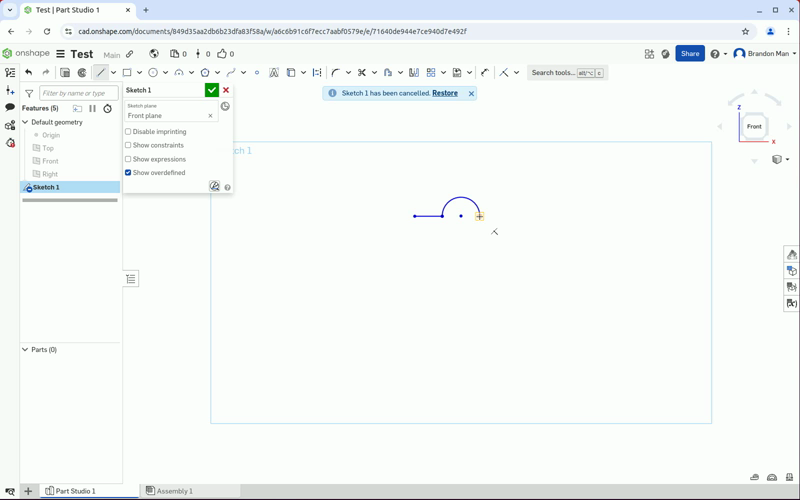
click(479, 216)
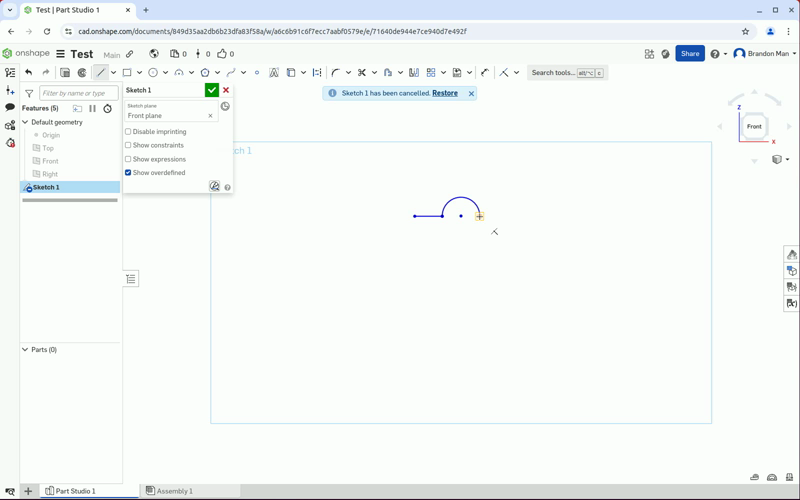
key_down(shift)
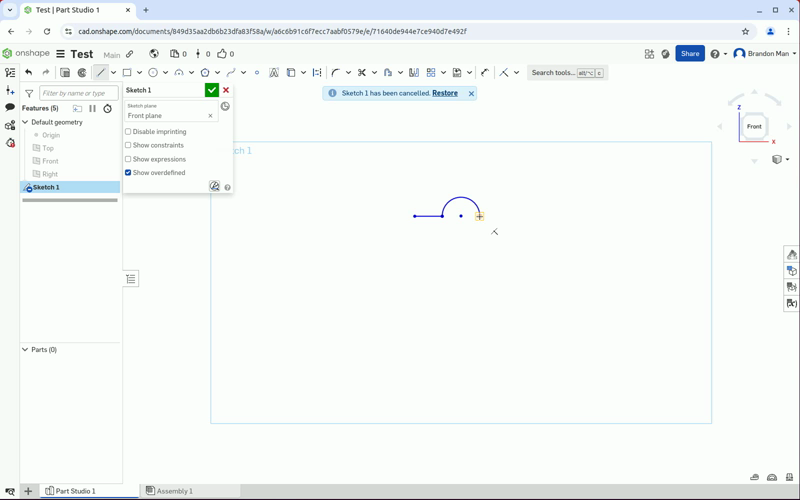
mouse_move(509, 216)
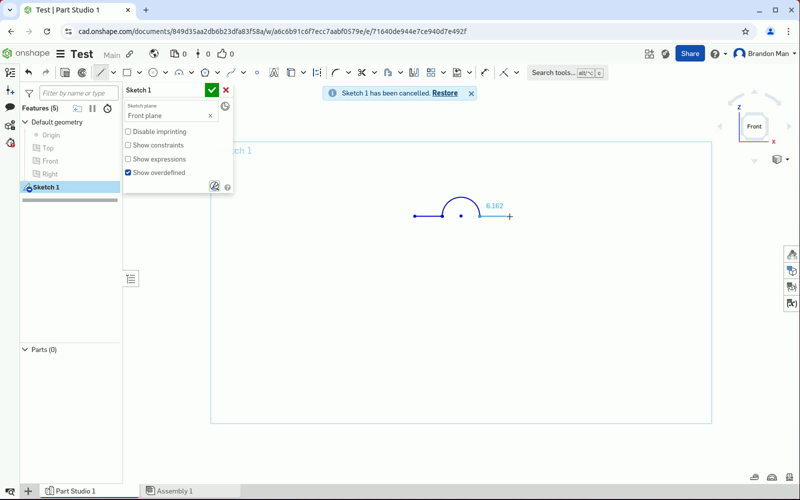
mouse_move(506, 216)
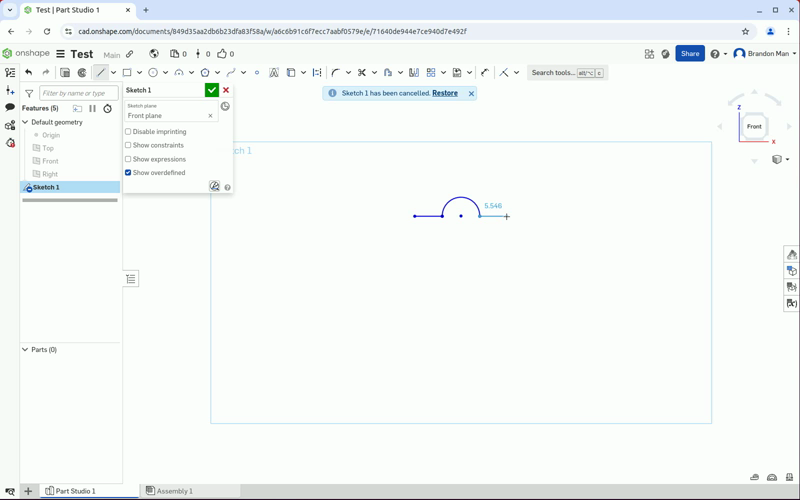
click(506, 216)
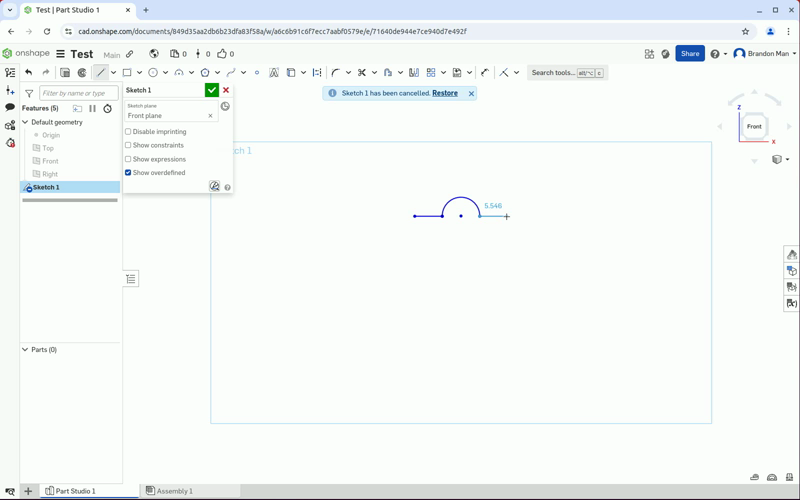
key_up(shift)
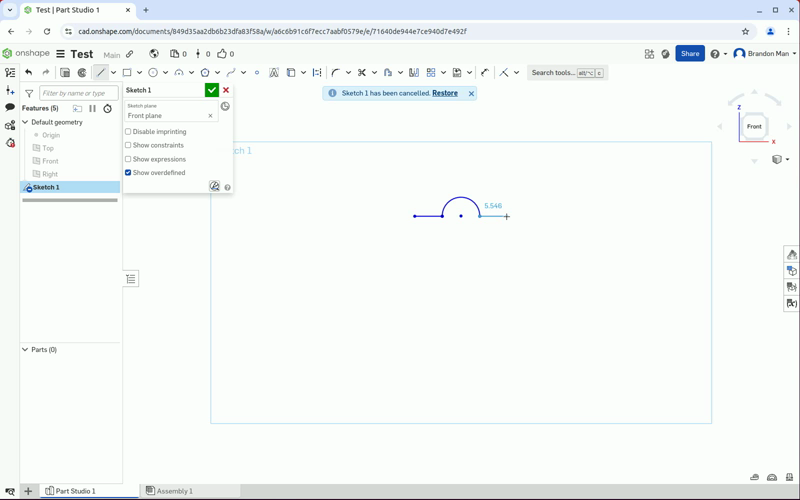
key(esc)
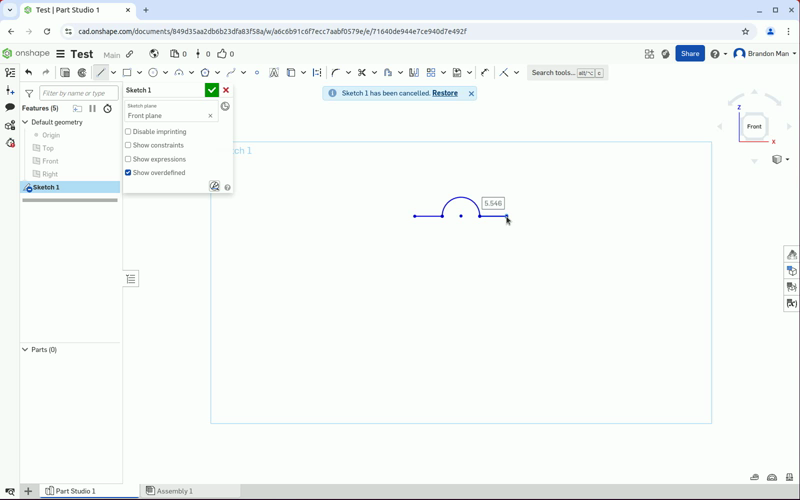
key(a)
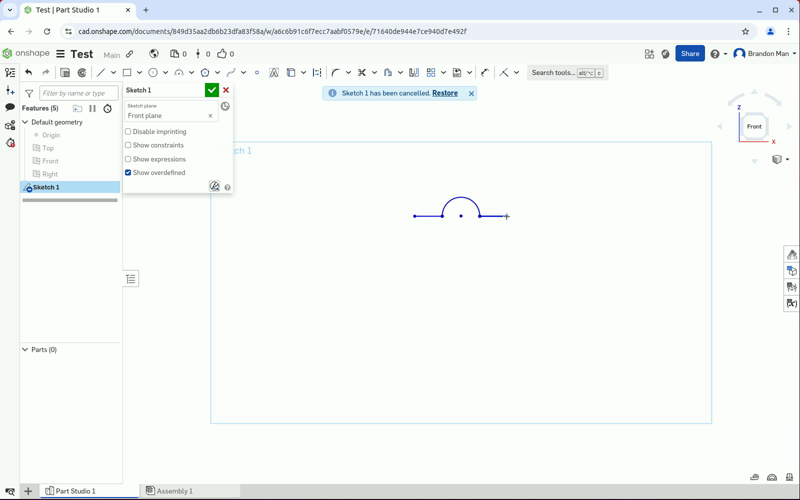
mouse_move(506, 216)
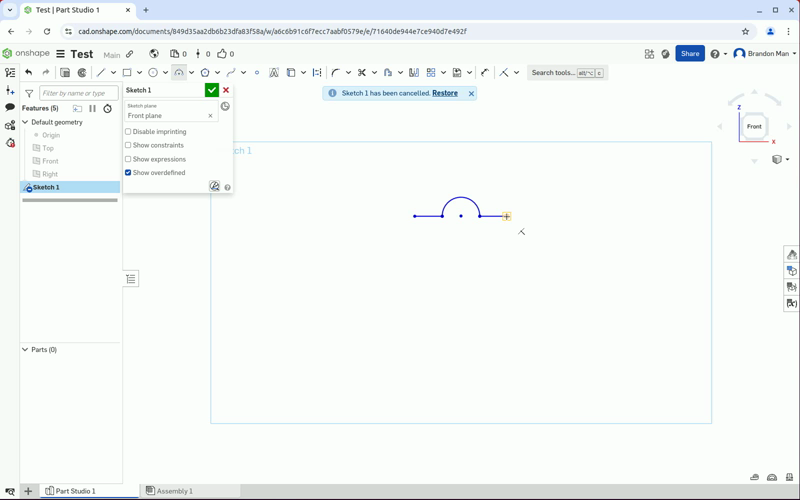
click(506, 216)
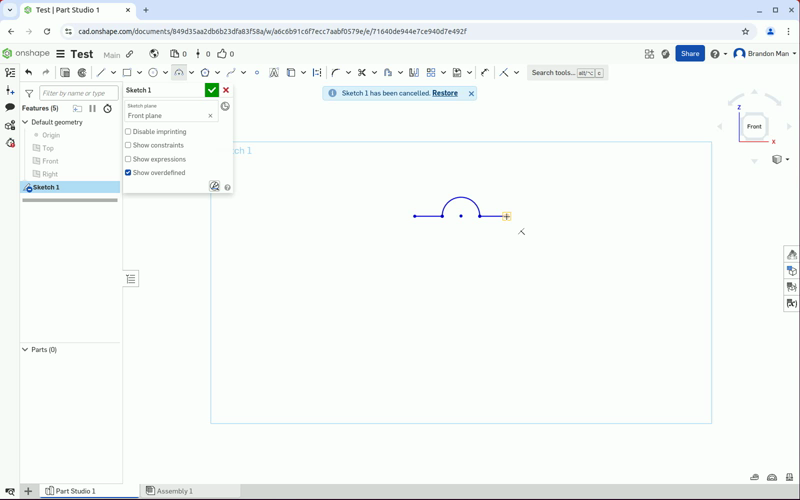
mouse_move(414, 216)
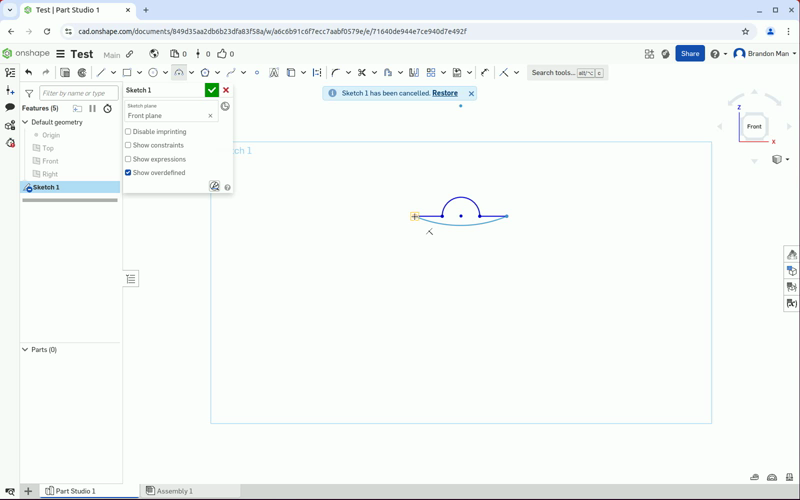
click(414, 216)
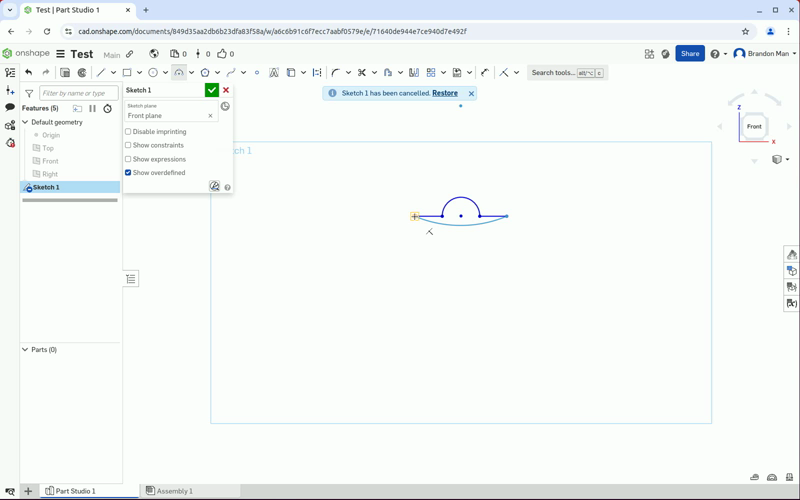
key_down(shift)
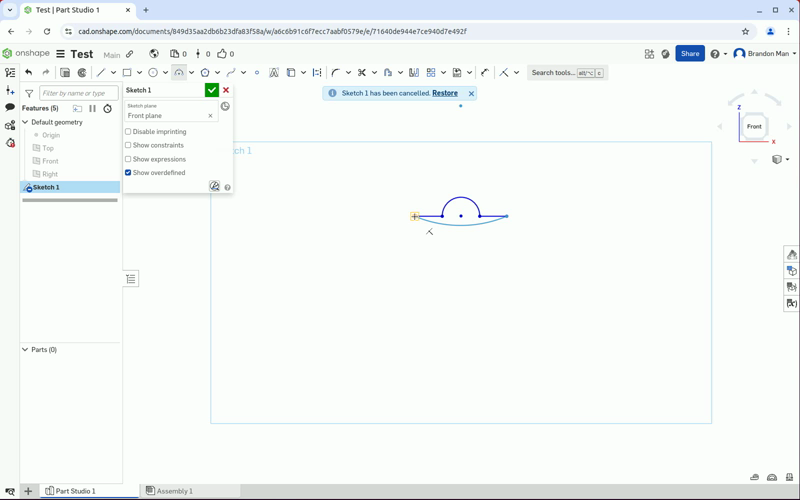
mouse_move(460, 170)
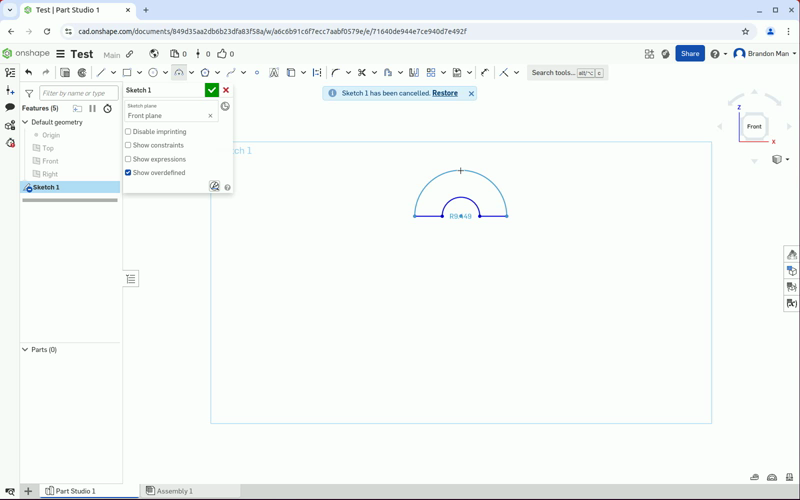
click(460, 170)
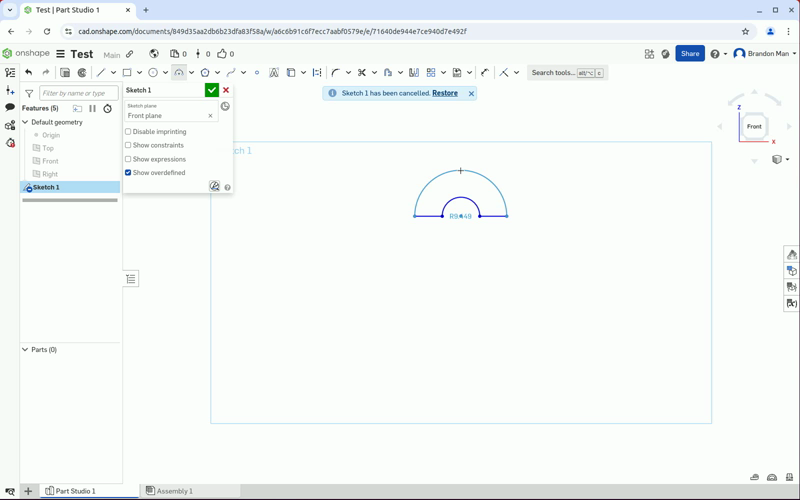
key_up(shift)
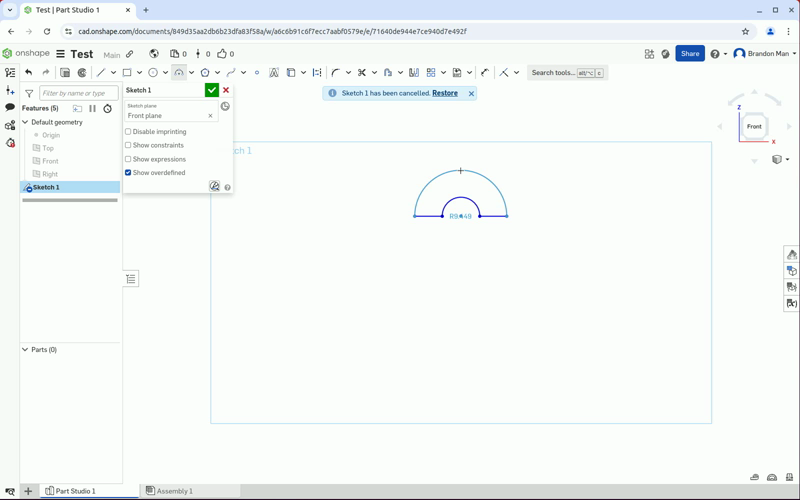
key(esc)
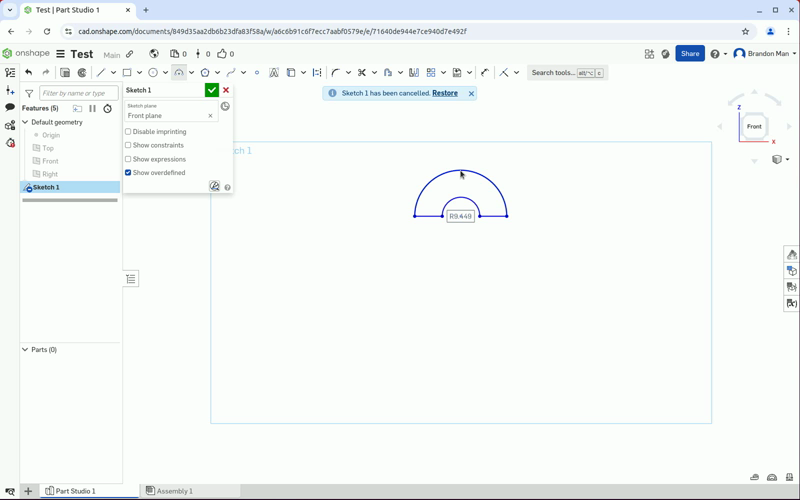
mouse_move(437, 212)
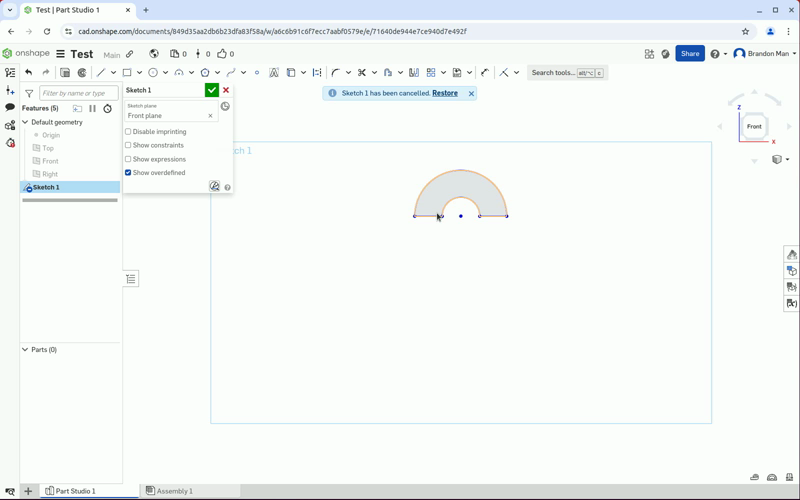
scroll(6)
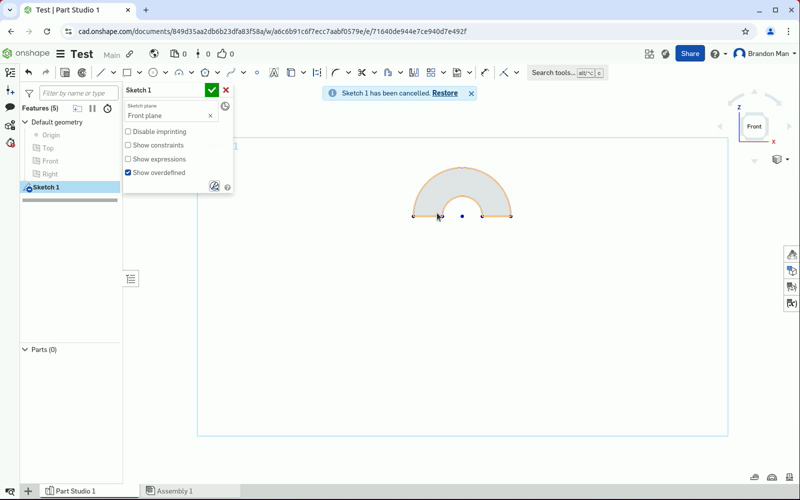
scroll(6)
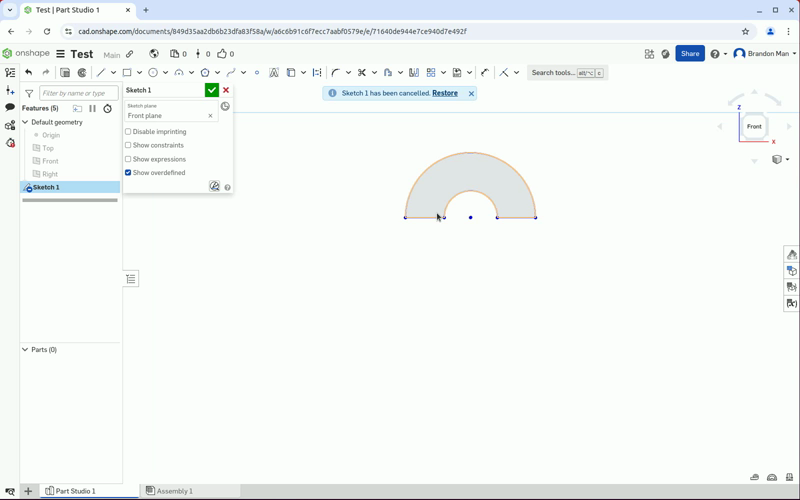
scroll(6)
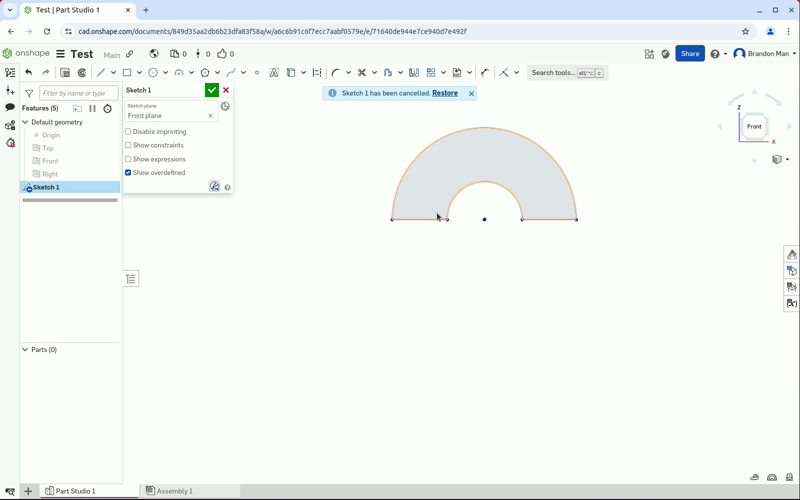
scroll(6)
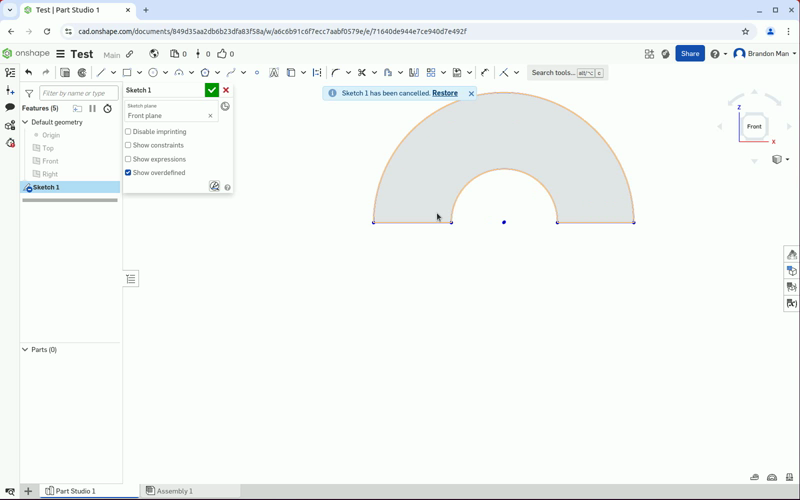
scroll(6)
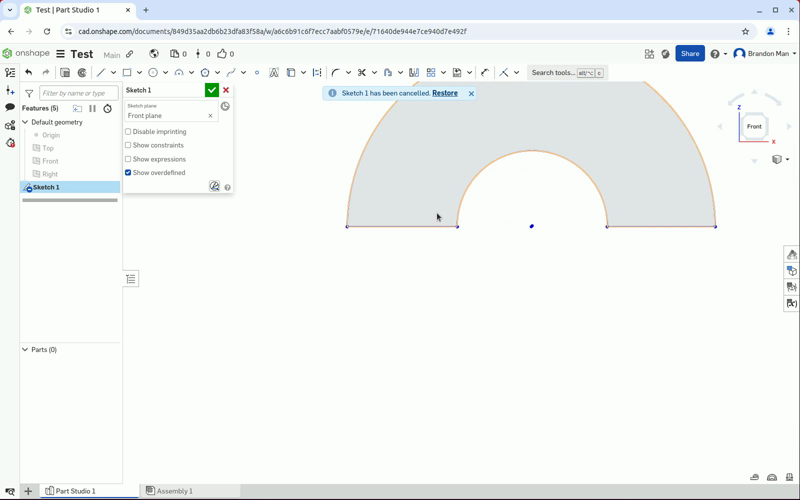
scroll(6)
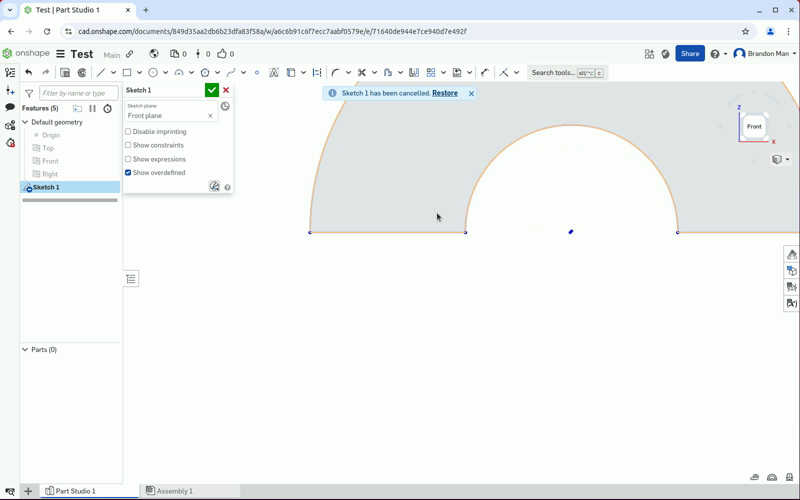
scroll(6)
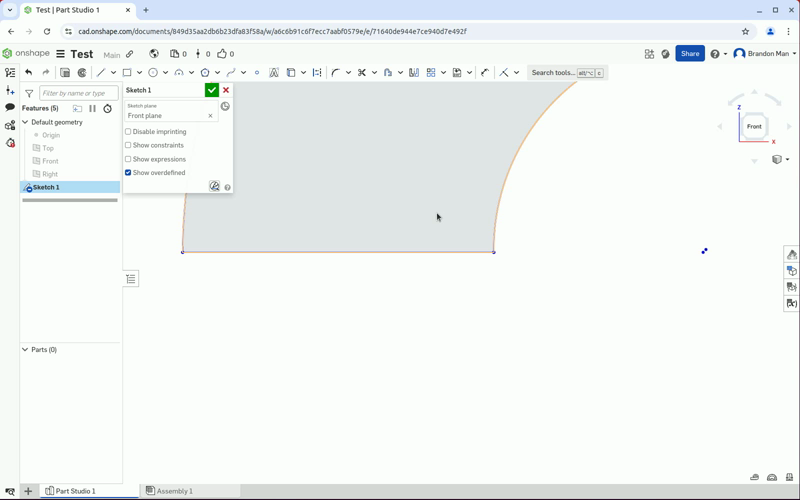
click(437, 212)
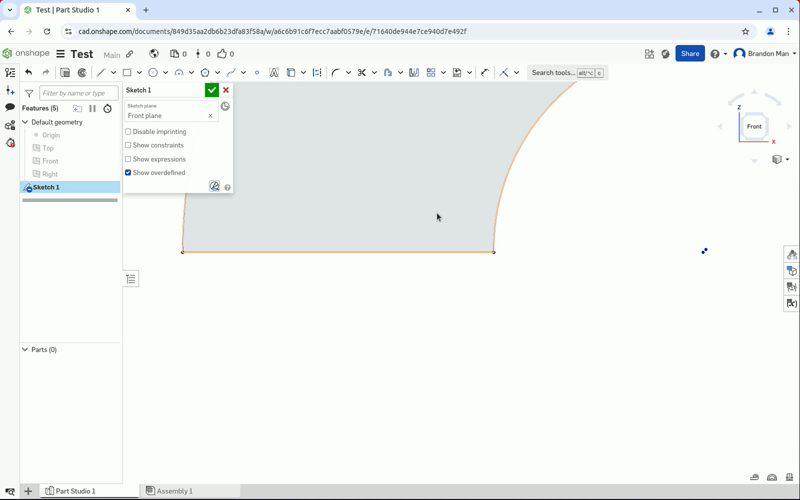
scroll(-6)
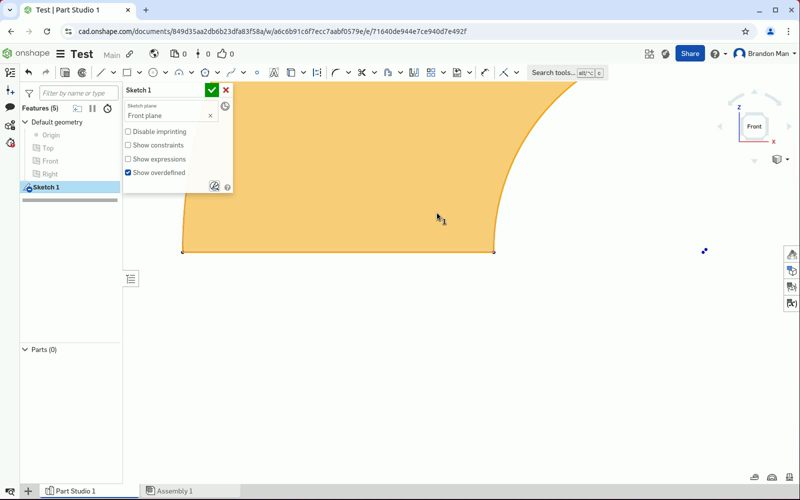
scroll(-6)
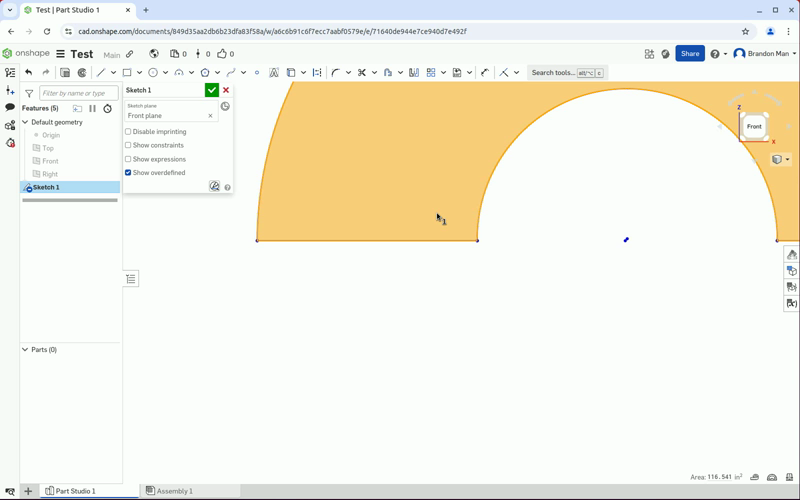
scroll(-6)
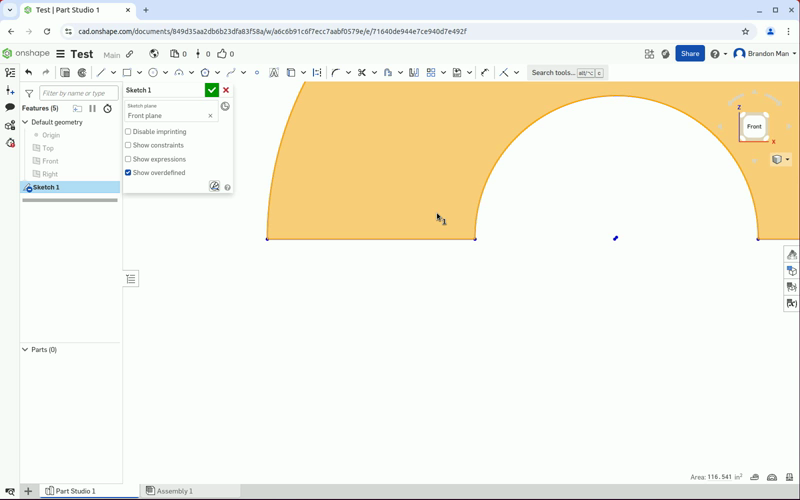
scroll(-6)
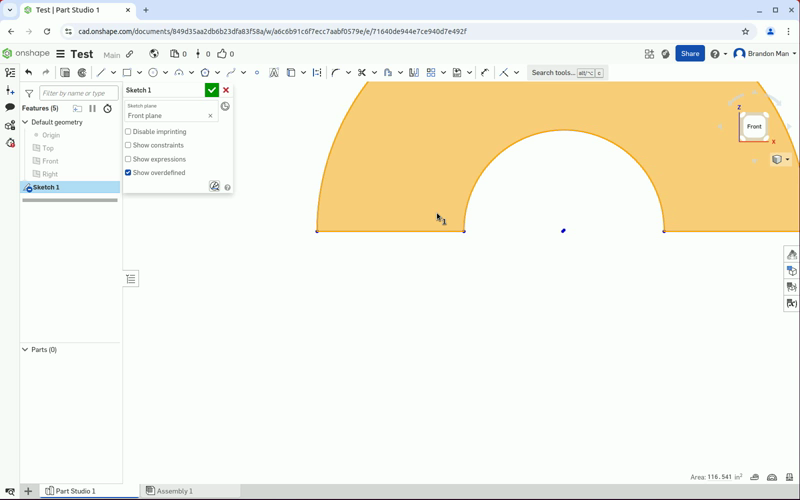
scroll(-6)
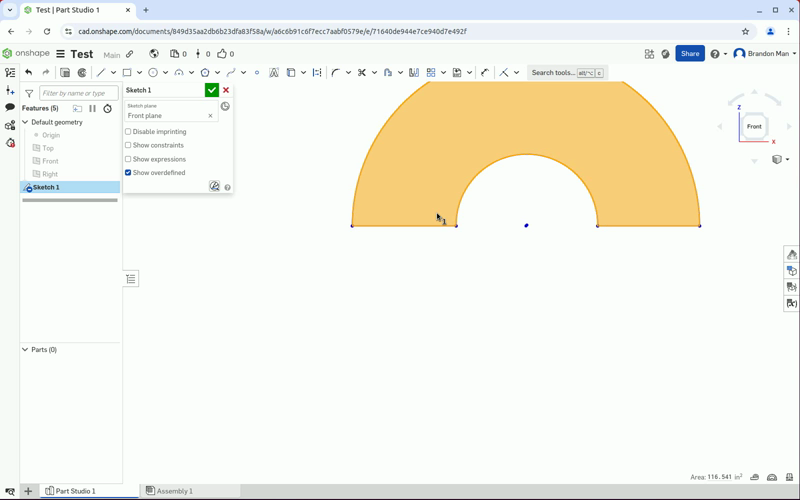
scroll(-6)
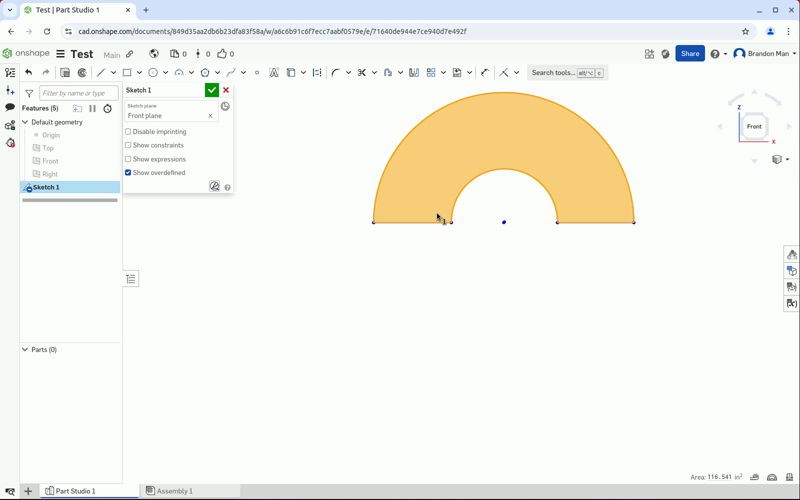
scroll(-6)
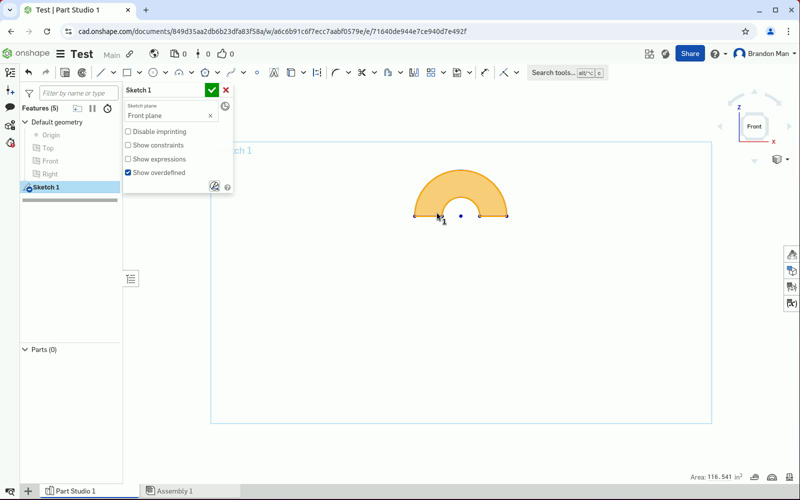
mouse_move(73, 352)
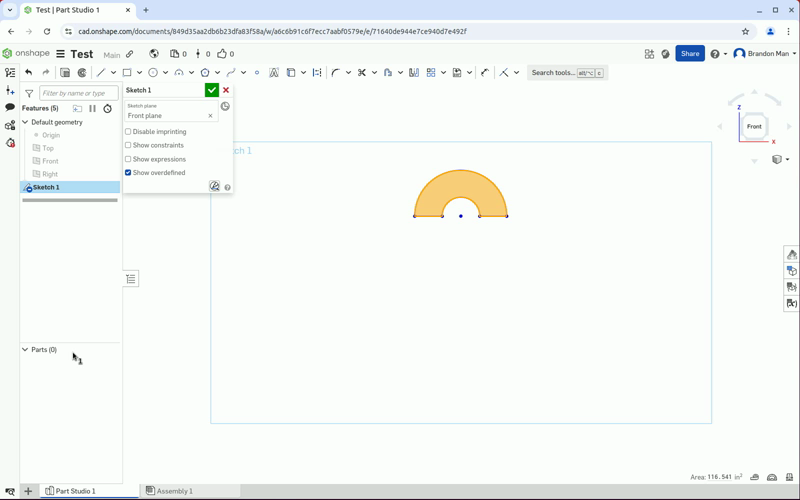
key(shift+y)
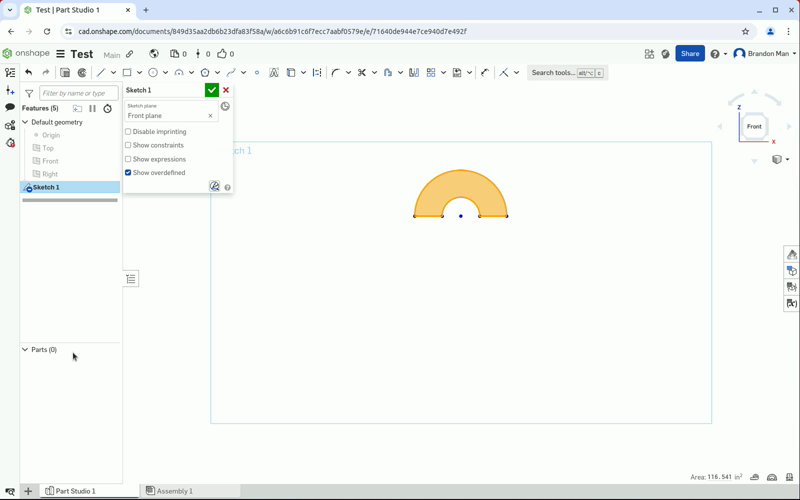
key(shift+e)
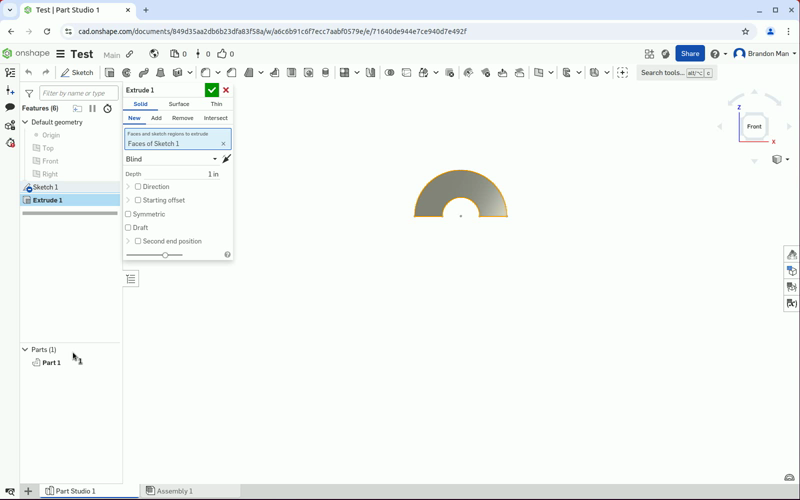
mouse_move(143, 106)
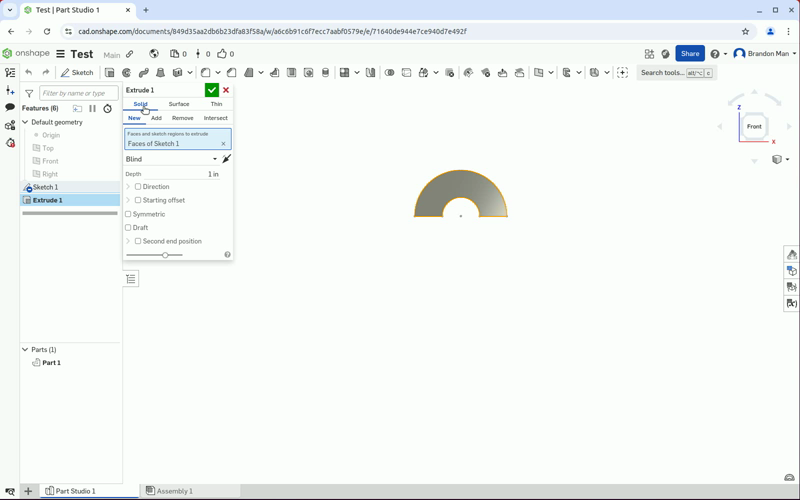
click(143, 106)
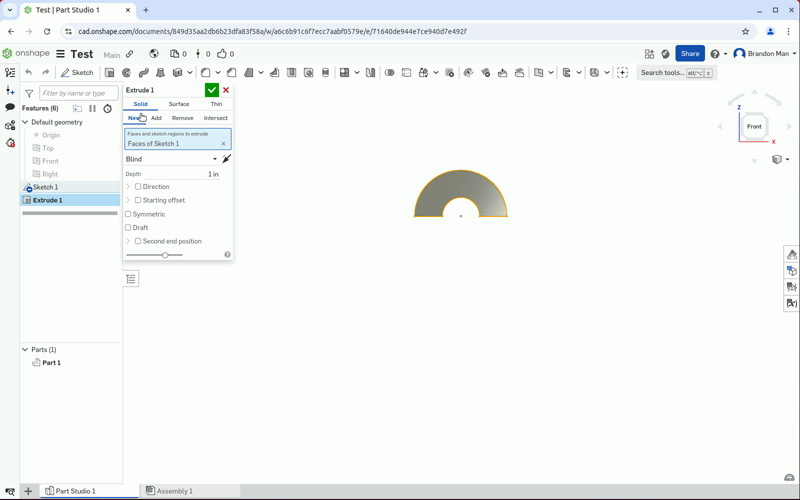
mouse_move(137, 120)
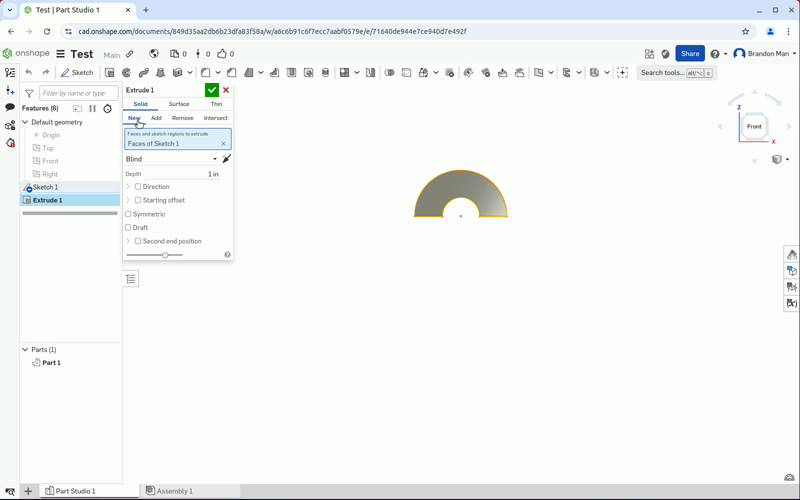
click(137, 120)
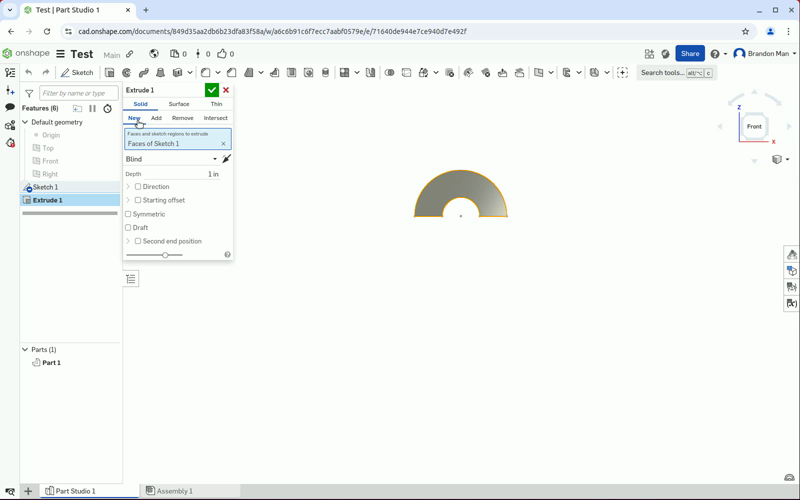
key(tab, 4)
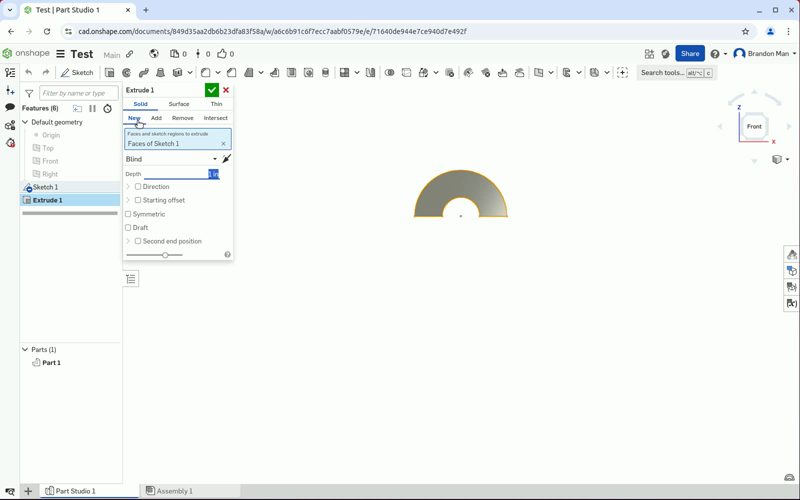
text(5.777)
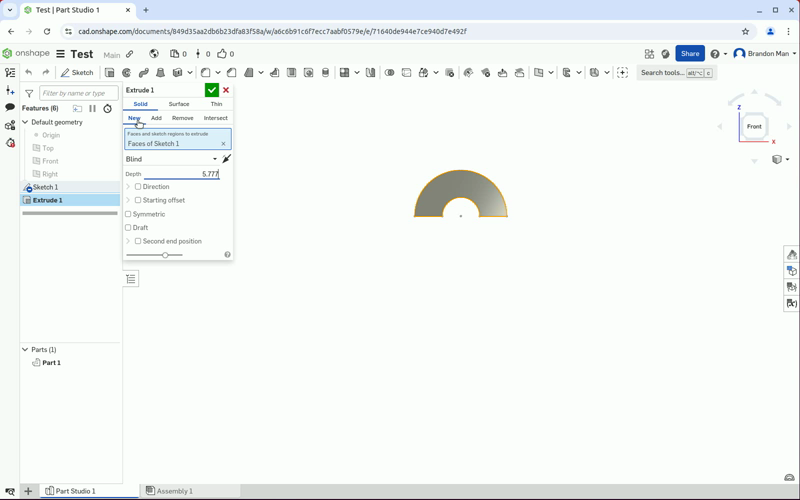
key(enter)
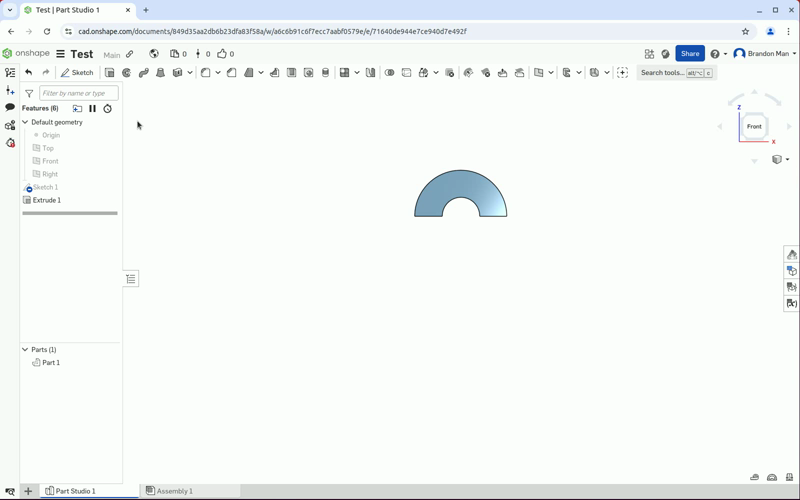
key(shift+h)
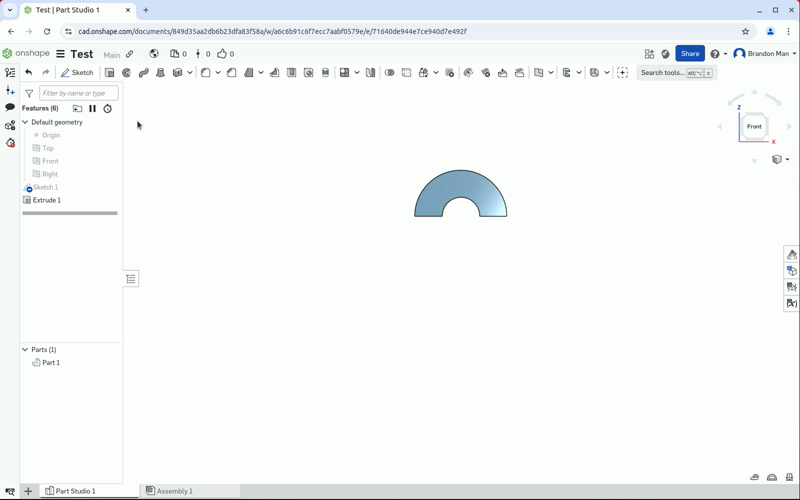
key(shift+h)
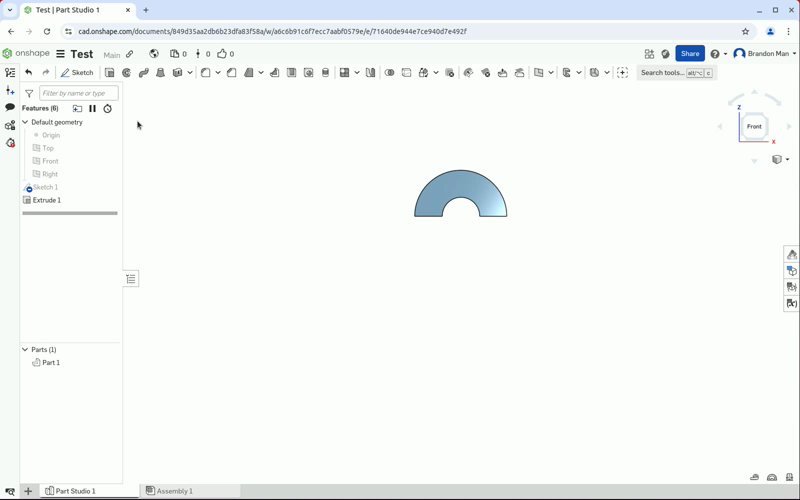
mouse_move(73, 189)
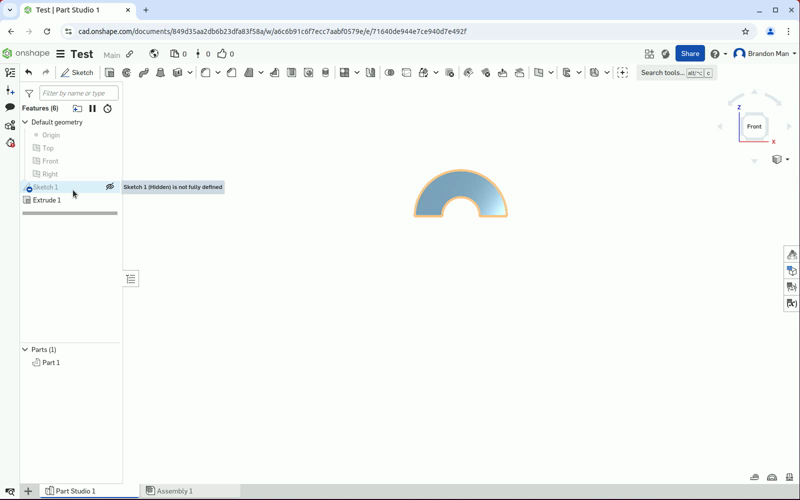
click(73, 189)
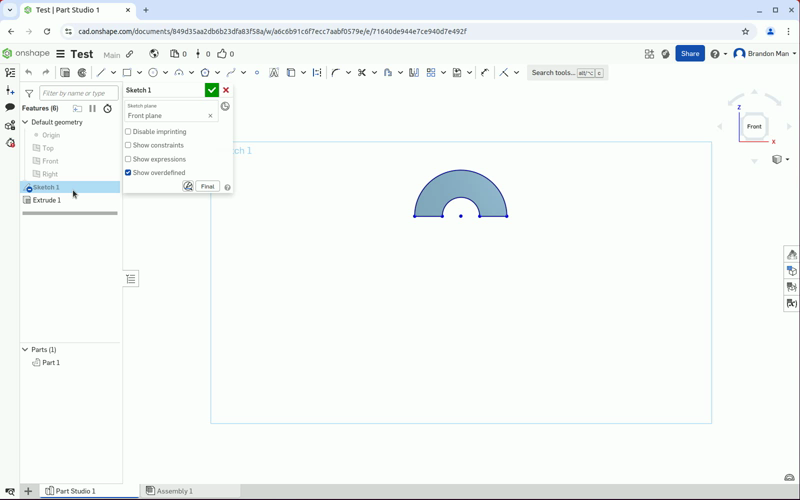
mouse_move(229, 92)
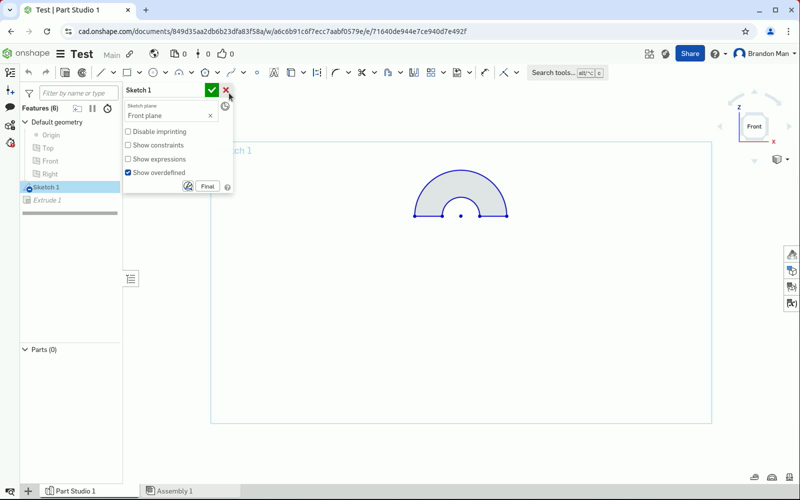
click(229, 92)
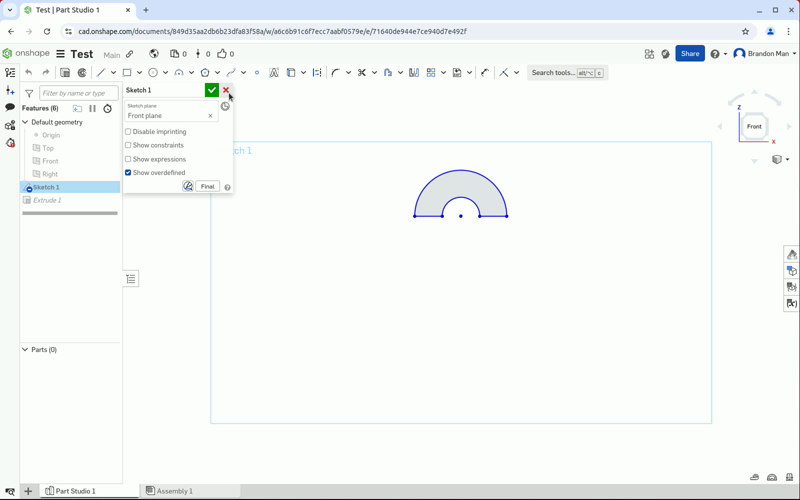
key(shift+s)
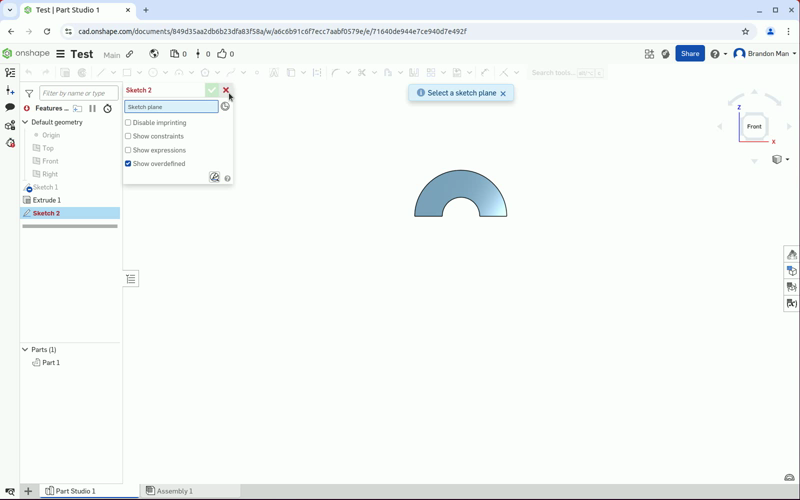
mouse_move(73, 163)
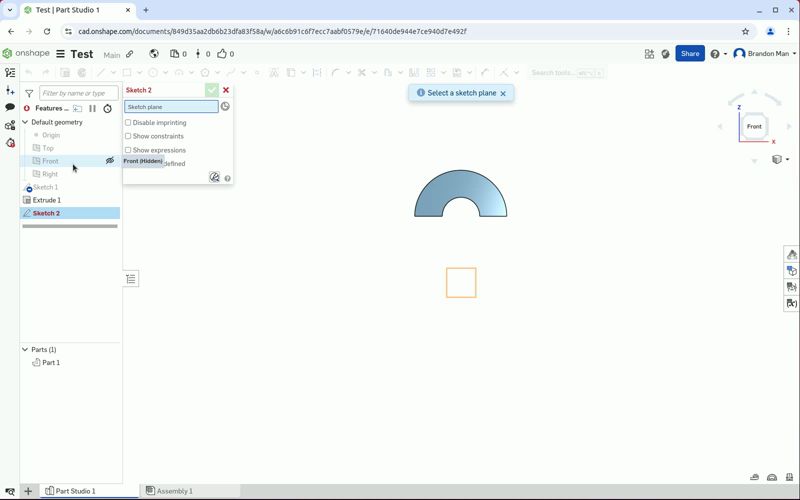
click(73, 163)
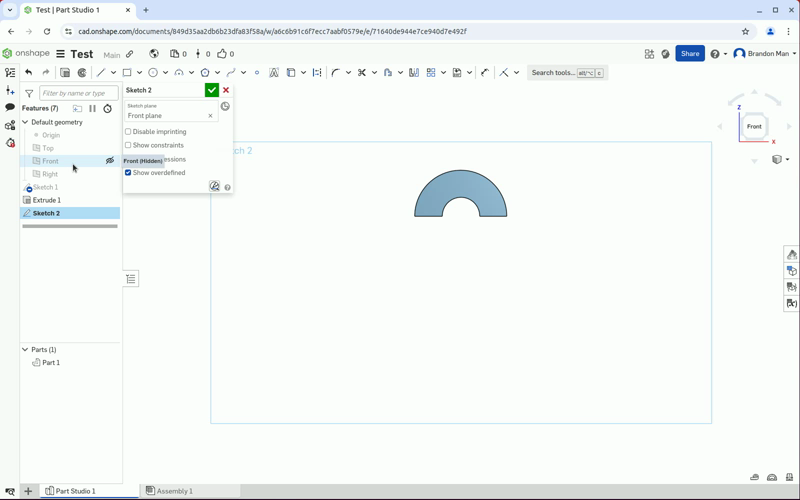
mouse_move(73, 352)
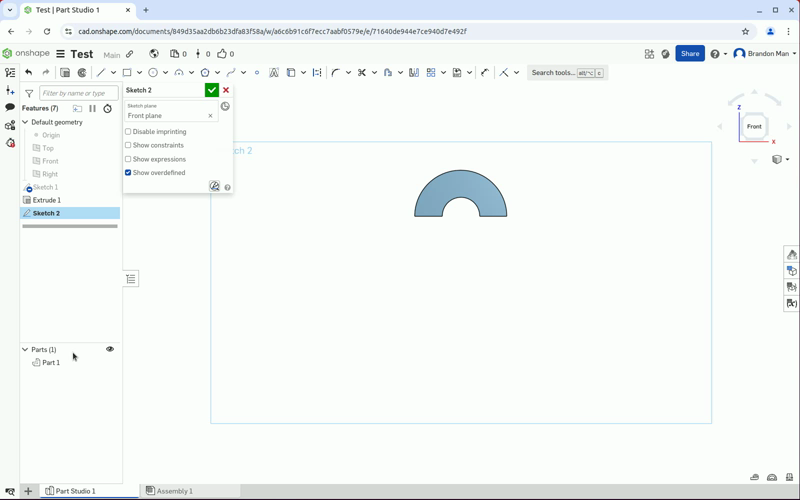
key(y)
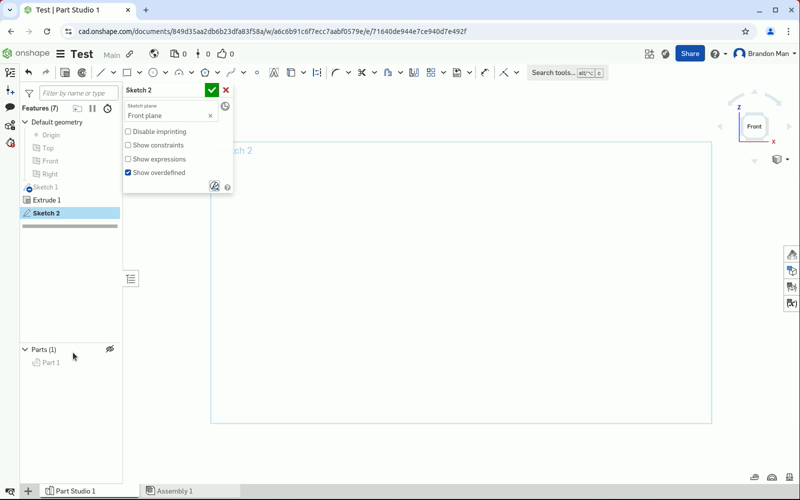
key(l)
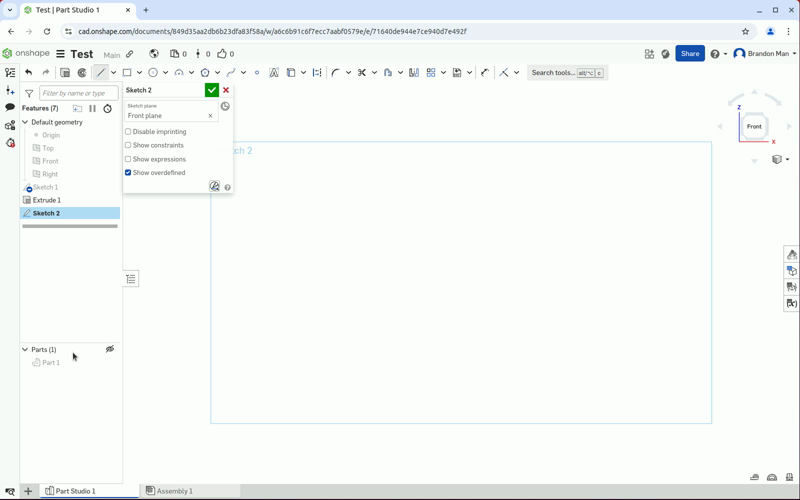
key_down(shift)
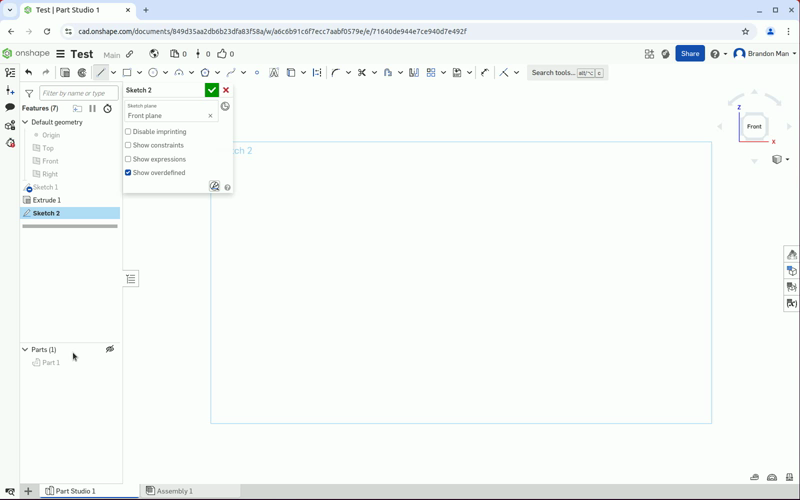
mouse_move(414, 349)
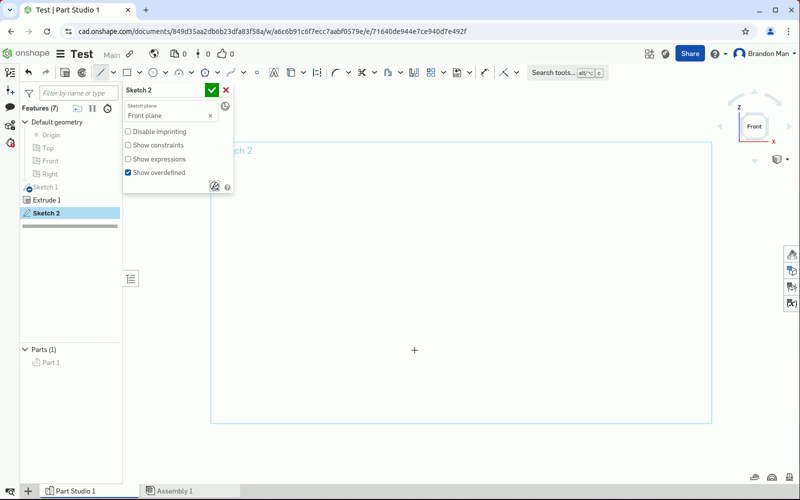
click(414, 349)
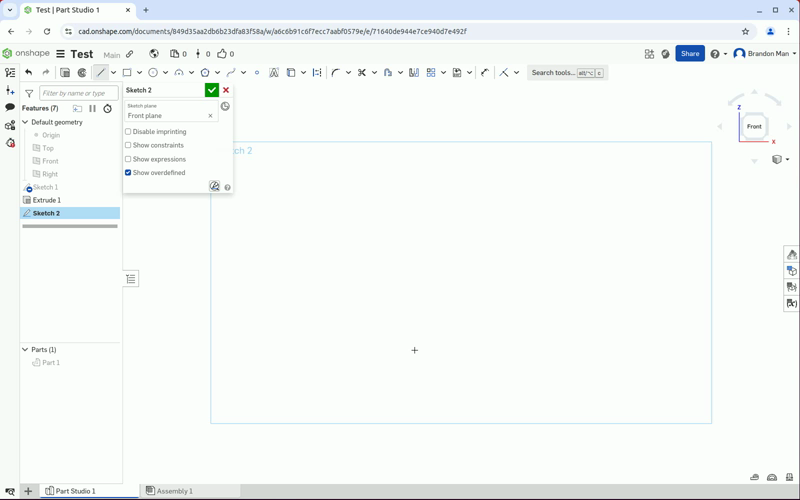
key_up(shift)
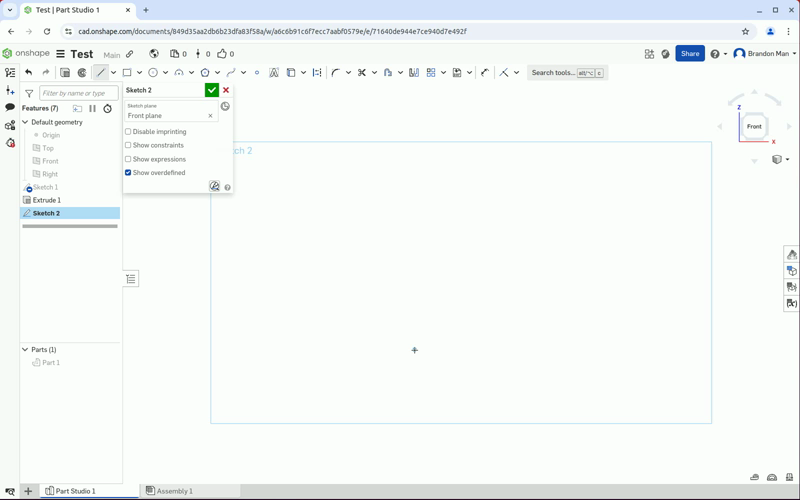
key_down(shift)
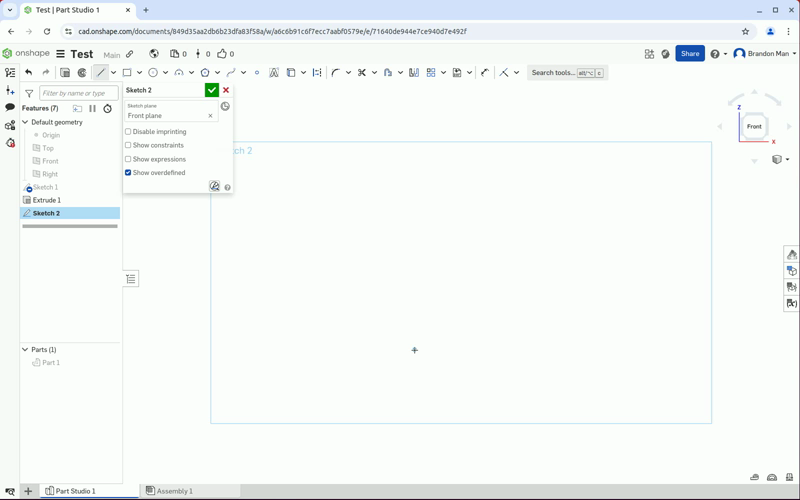
mouse_move(504, 349)
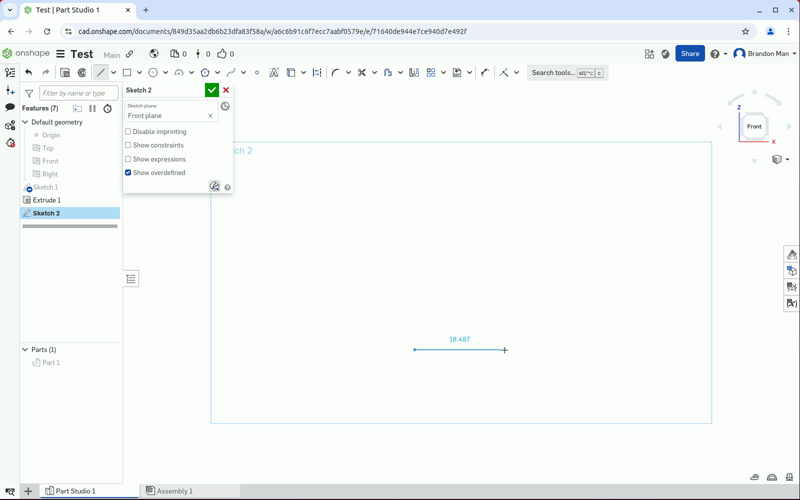
click(504, 349)
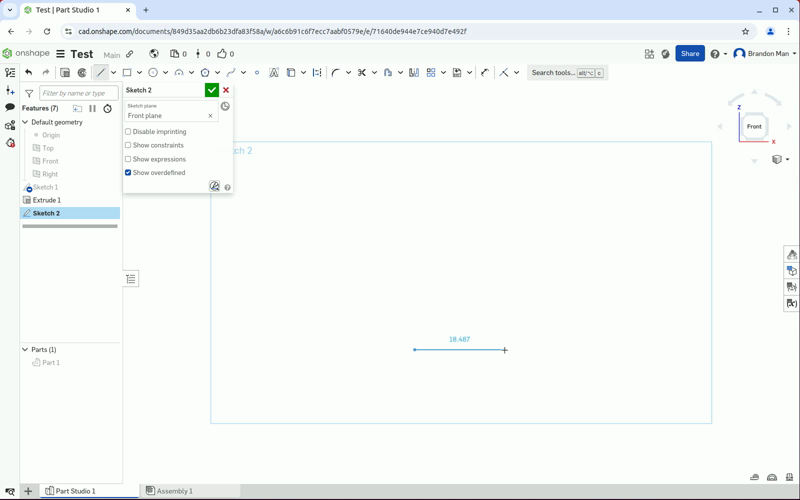
key_up(shift)
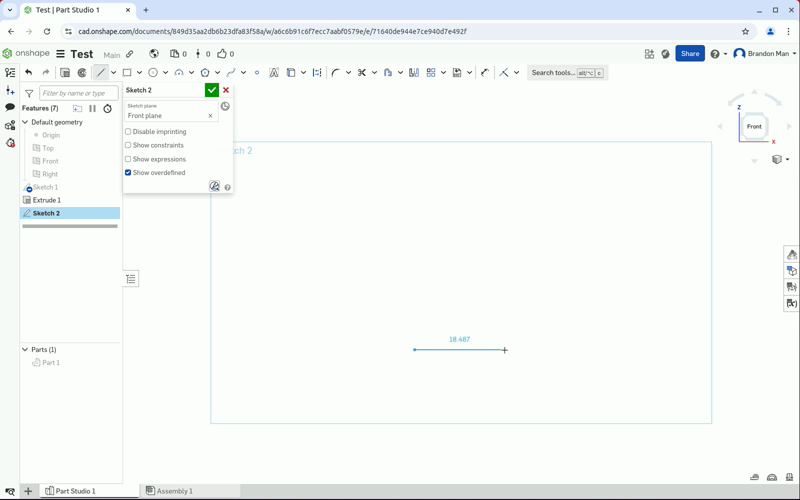
key_down(shift)
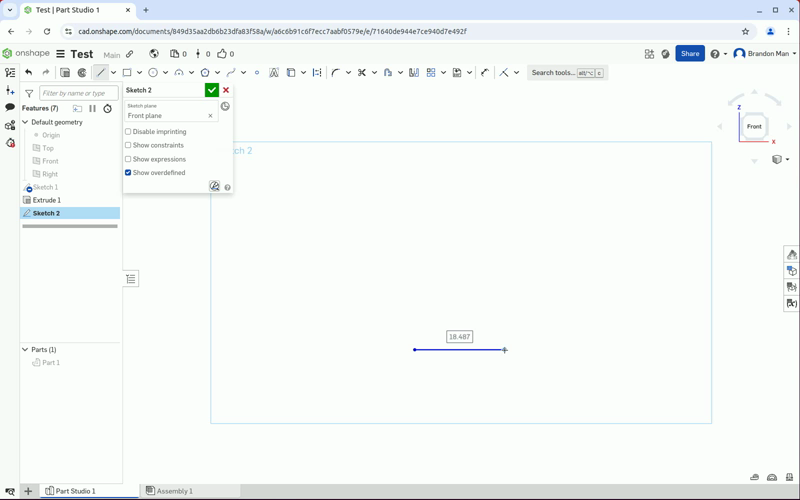
mouse_move(504, 216)
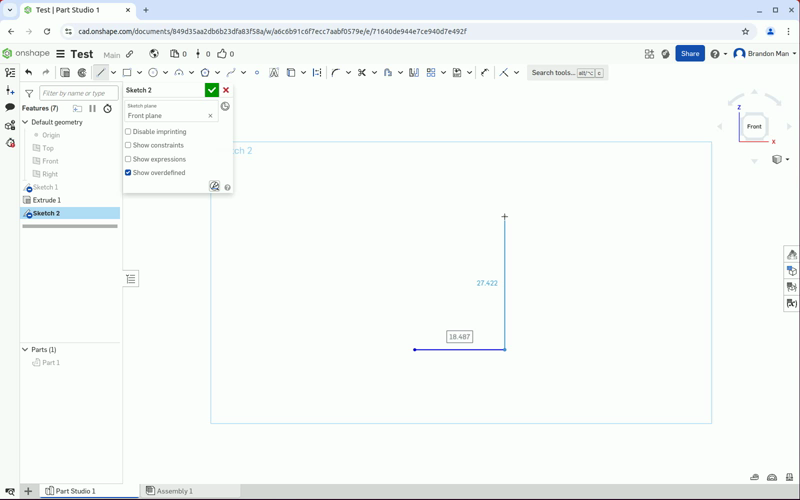
click(504, 216)
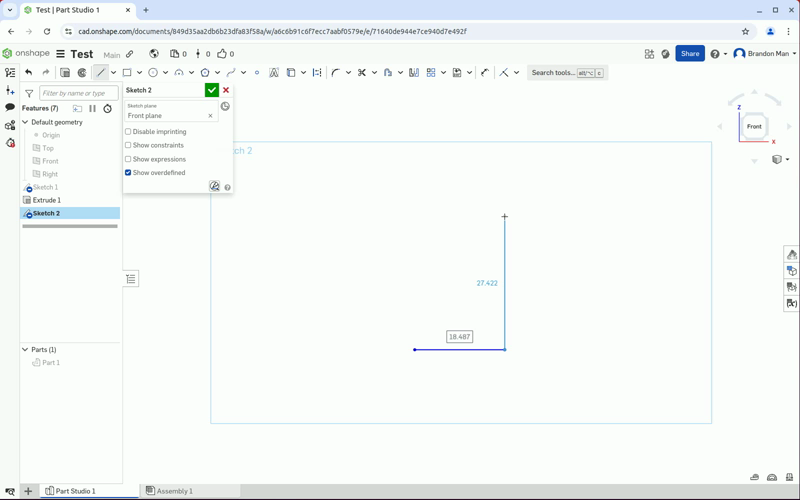
key_up(shift)
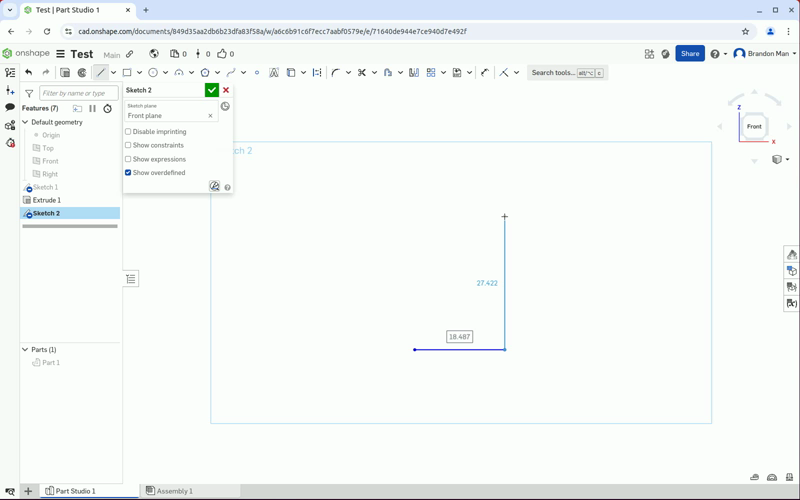
key_down(shift)
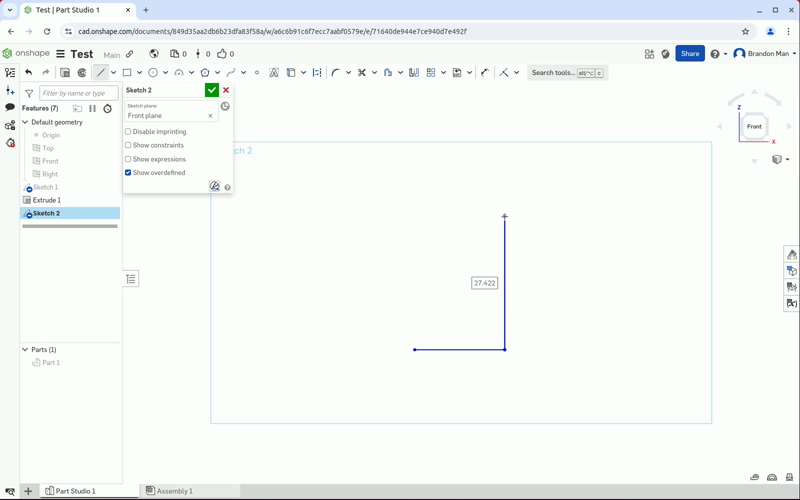
mouse_move(534, 216)
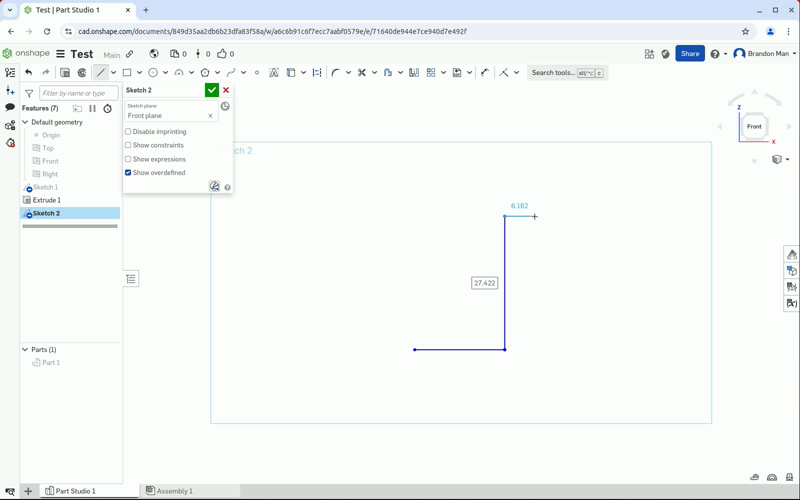
mouse_move(479, 216)
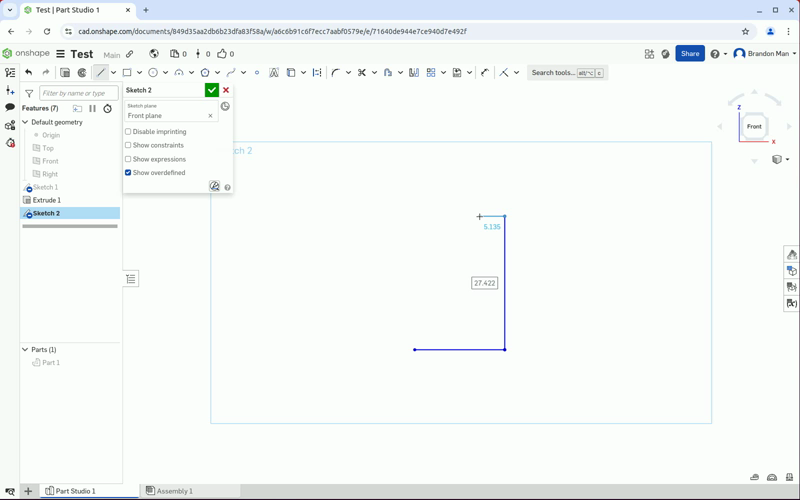
click(479, 216)
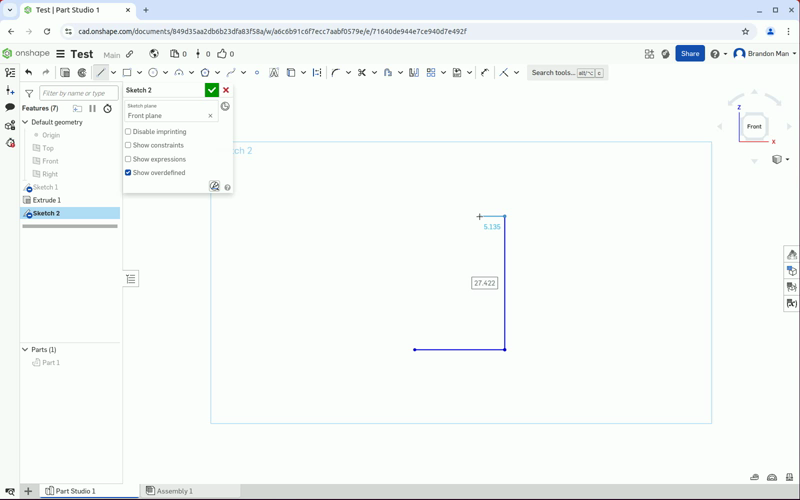
key_up(shift)
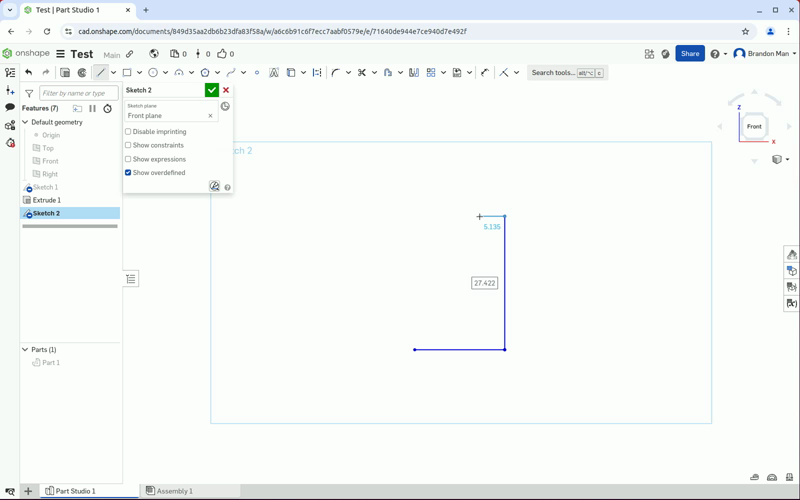
key(esc)
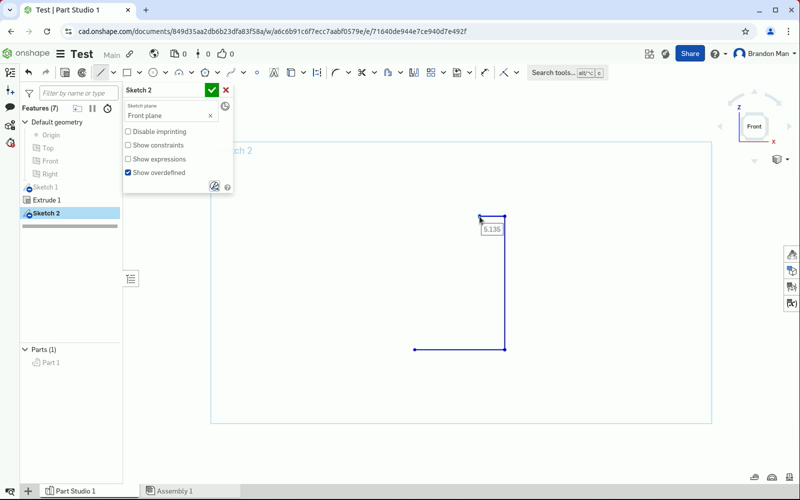
key(a)
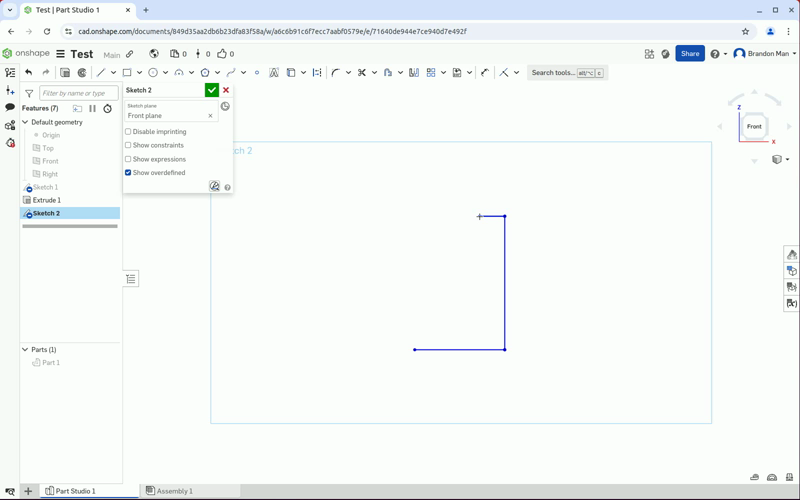
mouse_move(479, 216)
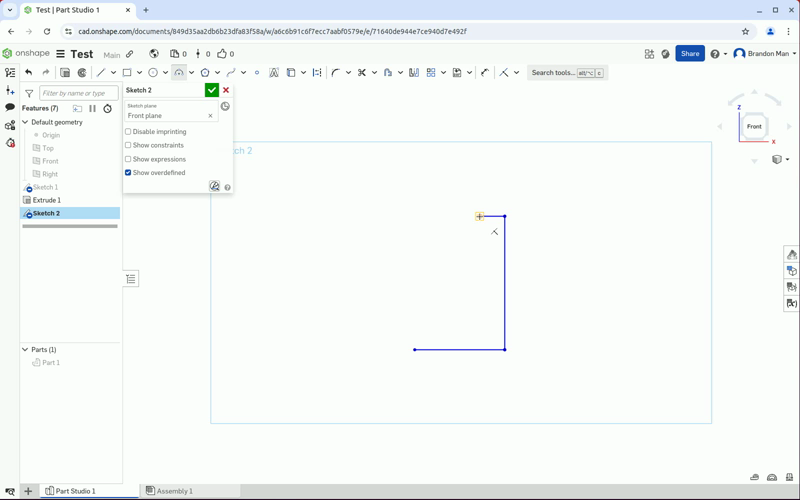
click(479, 216)
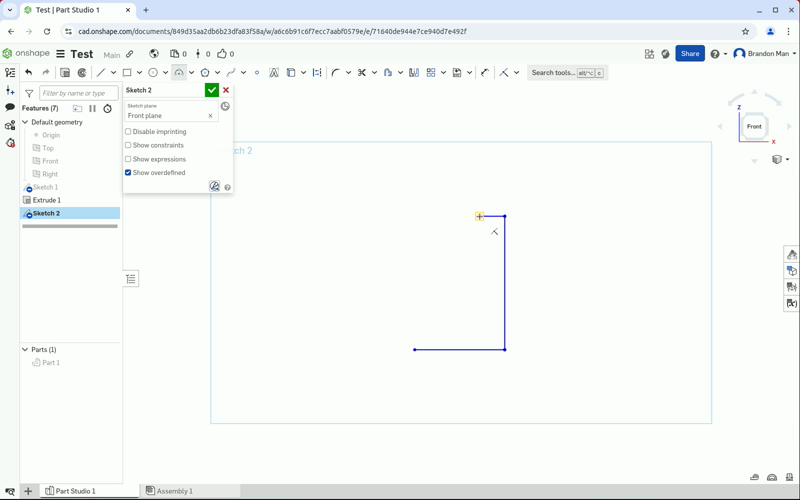
key_down(shift)
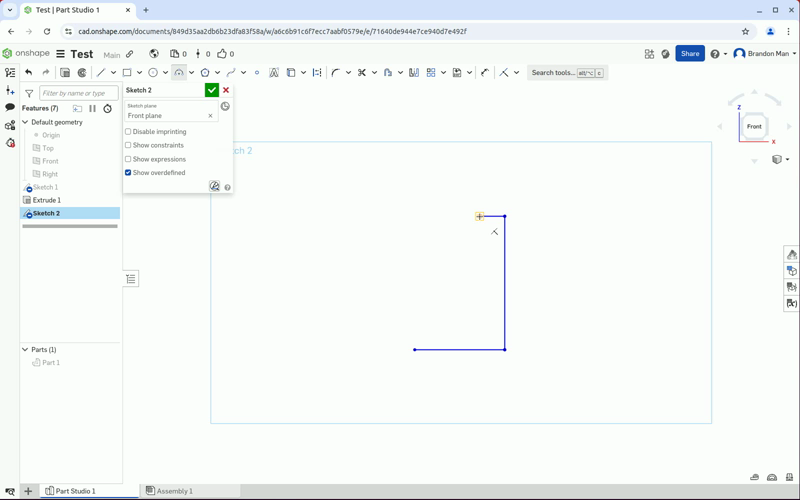
mouse_move(441, 216)
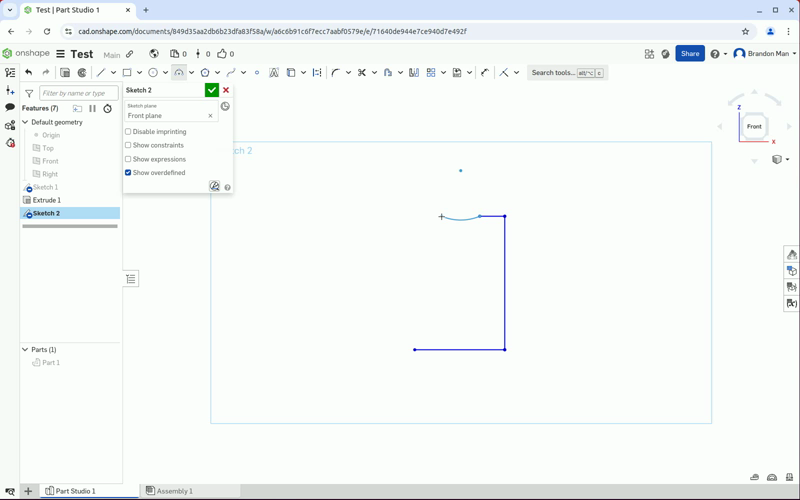
click(441, 216)
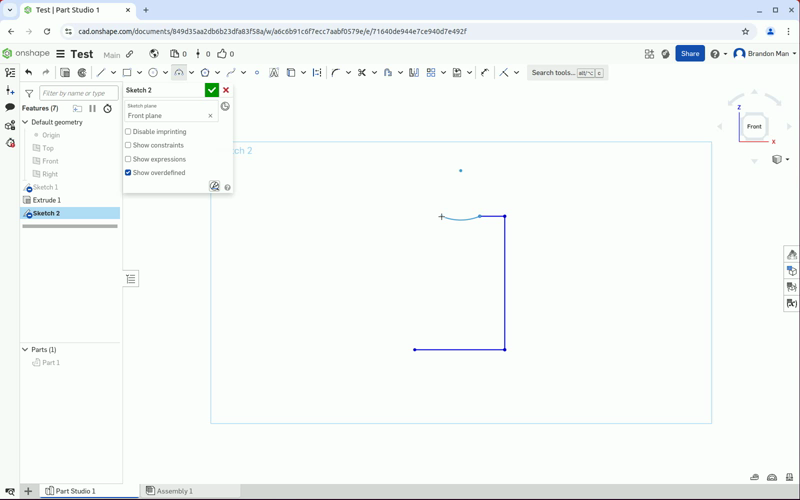
mouse_move(460, 235)
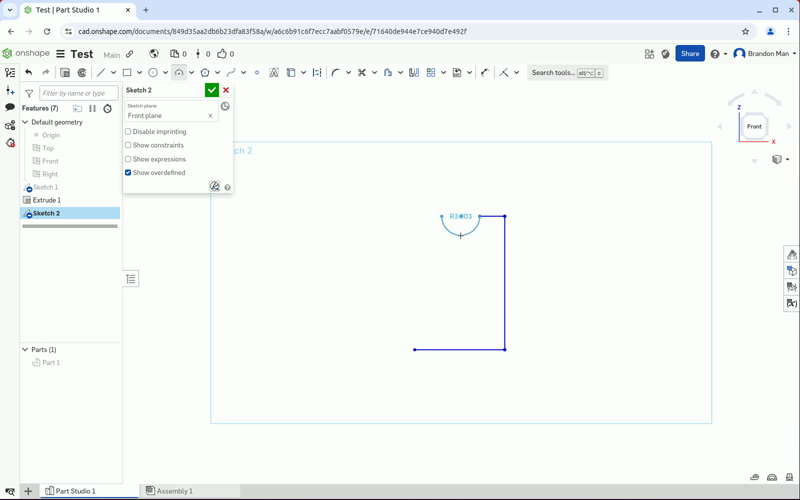
click(460, 235)
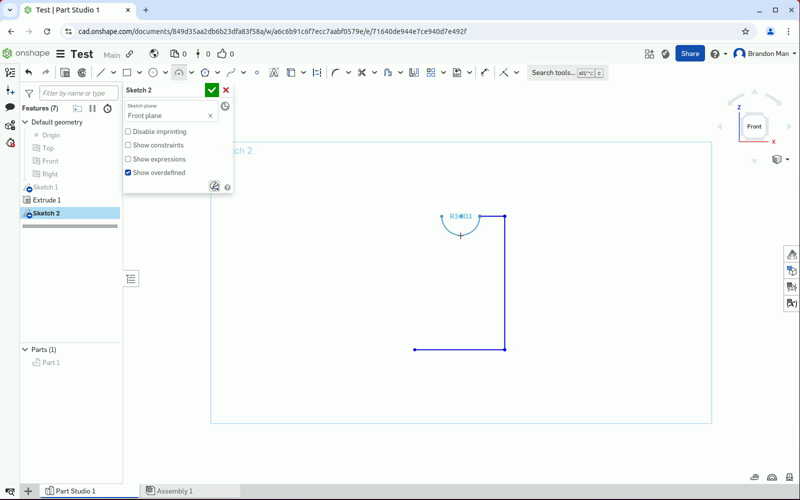
key_up(shift)
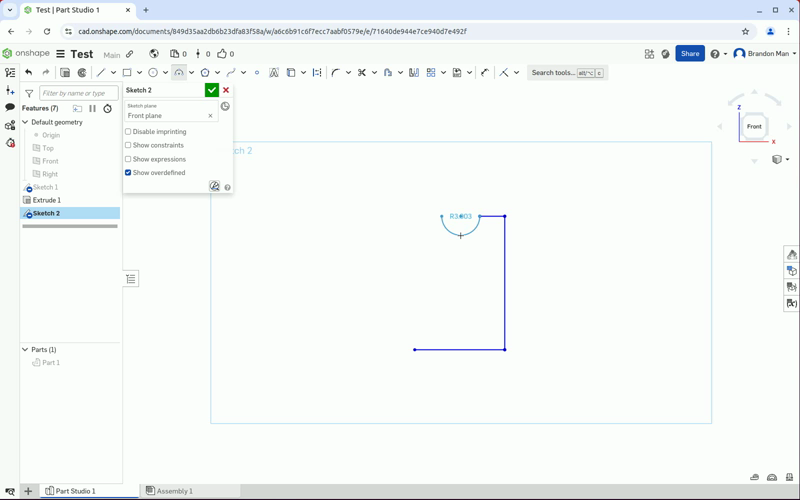
key(esc)
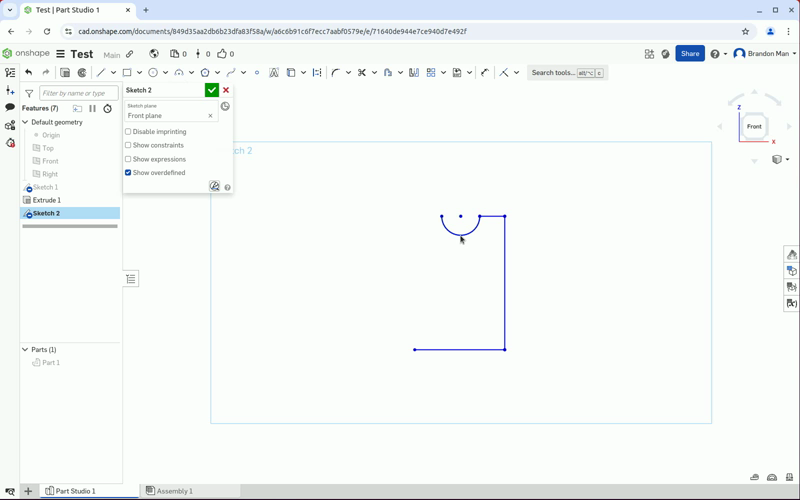
key(l)
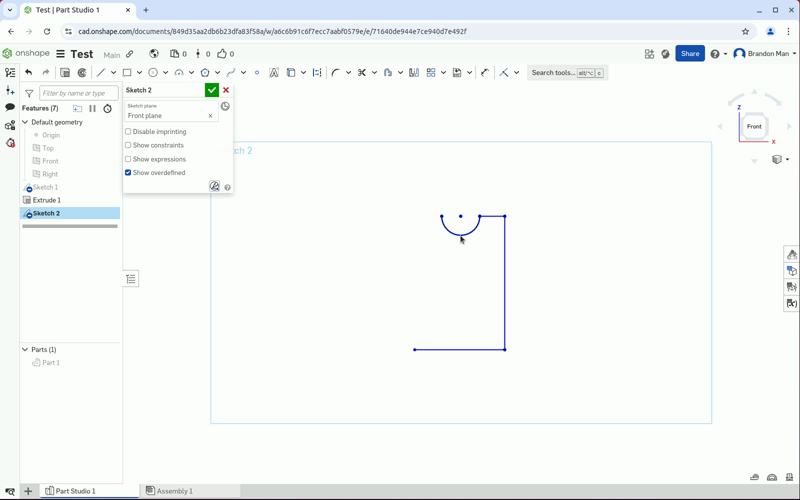
mouse_move(441, 216)
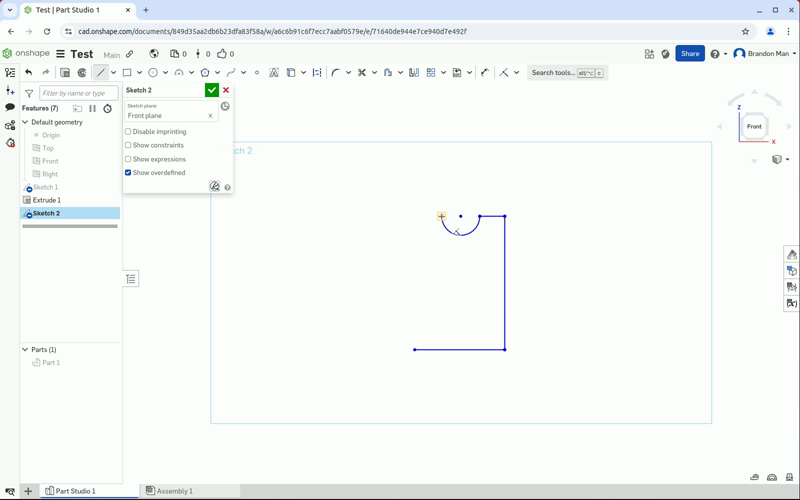
click(441, 216)
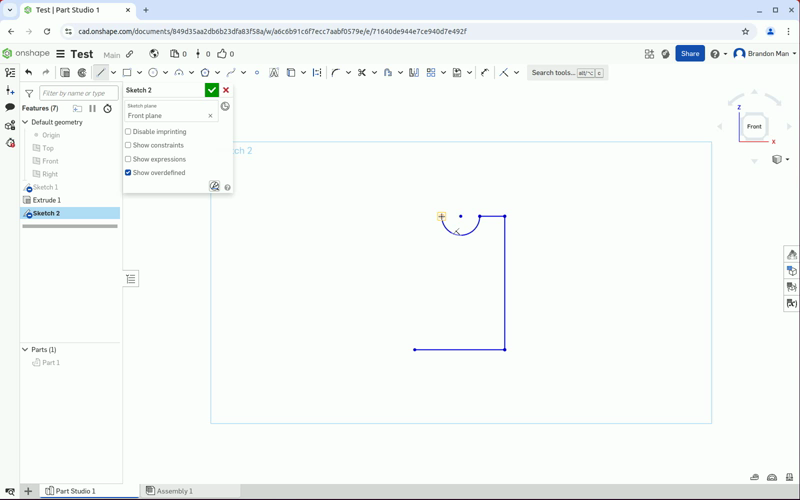
key_down(shift)
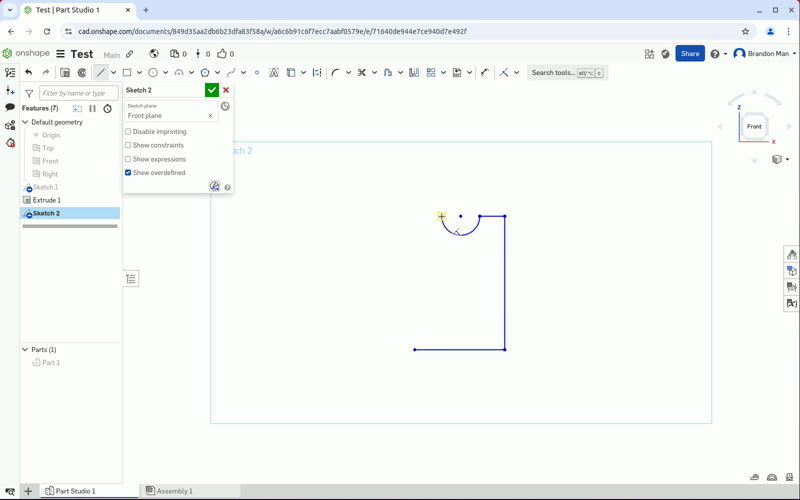
mouse_move(471, 216)
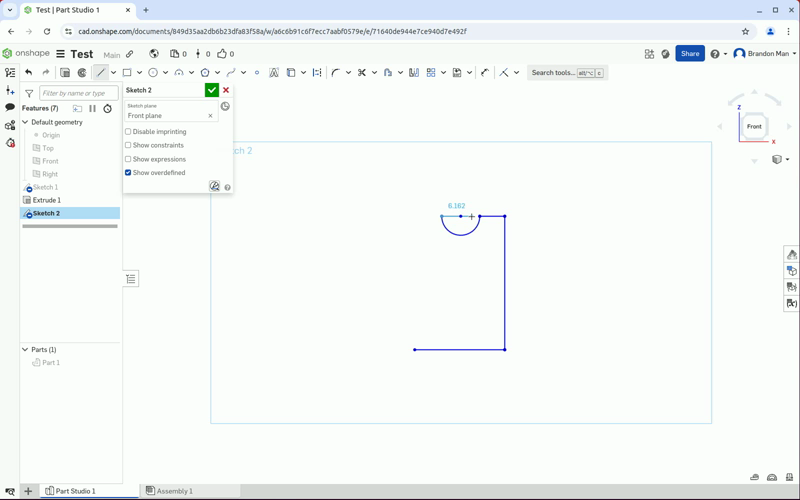
mouse_move(414, 216)
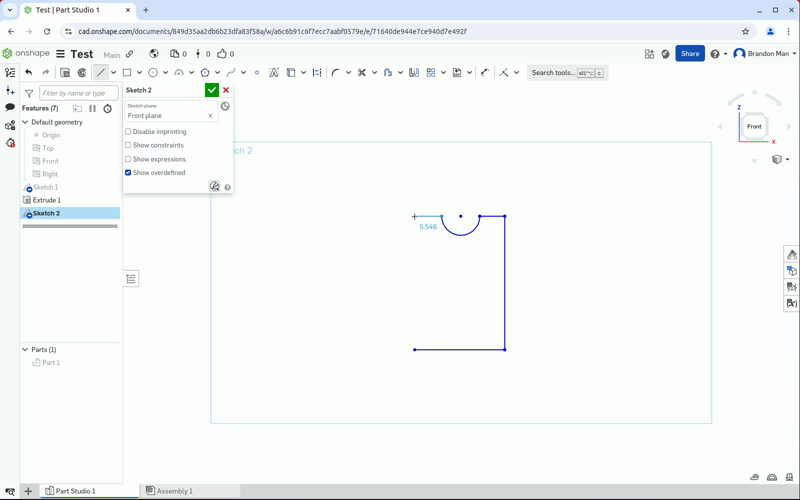
click(414, 216)
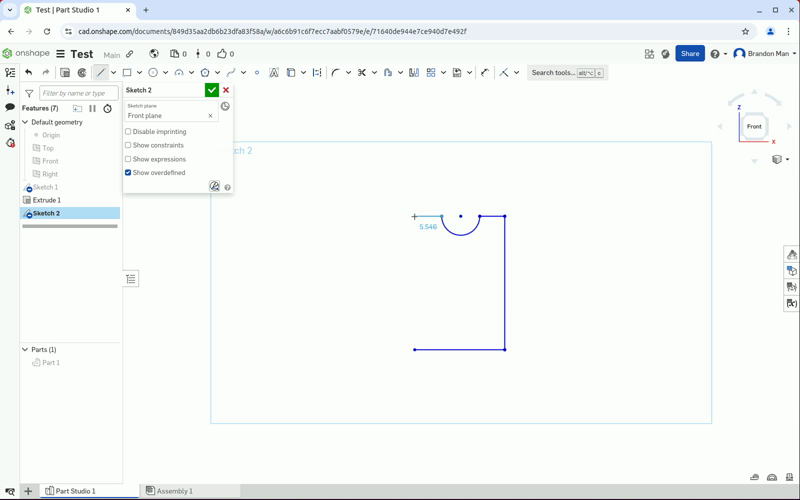
key_up(shift)
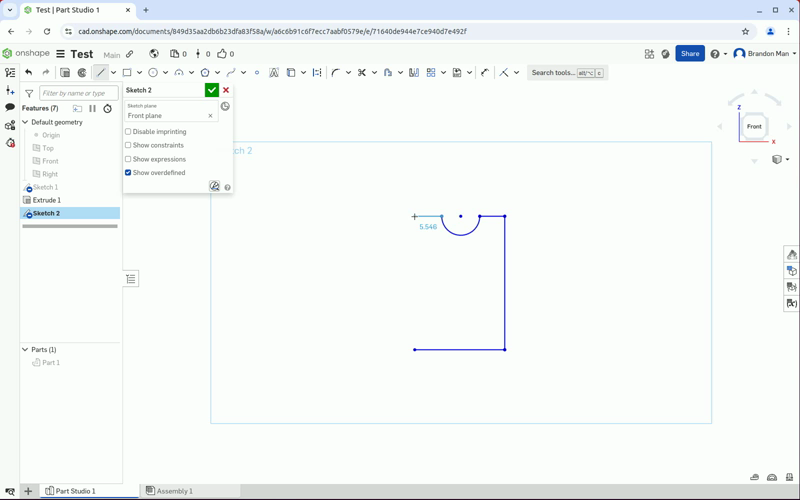
key_down(shift)
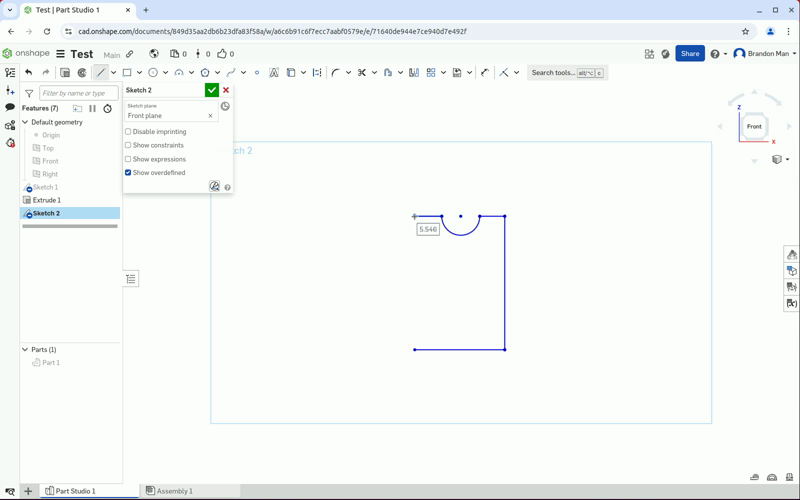
mouse_move(414, 349)
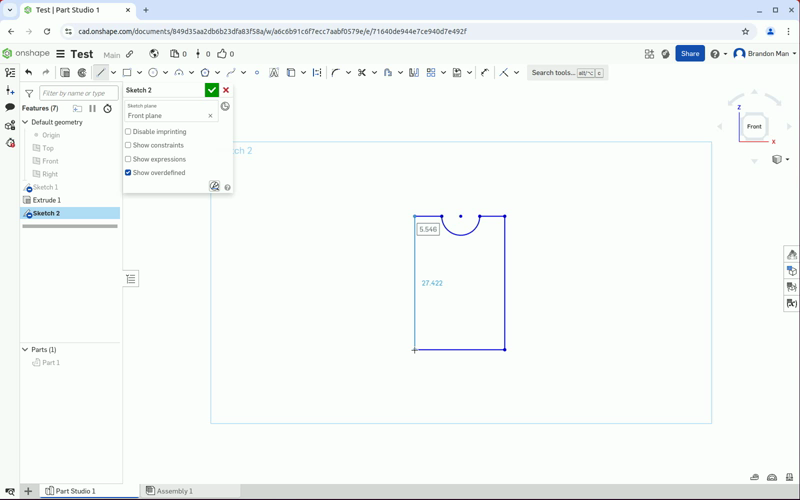
key_up(shift)
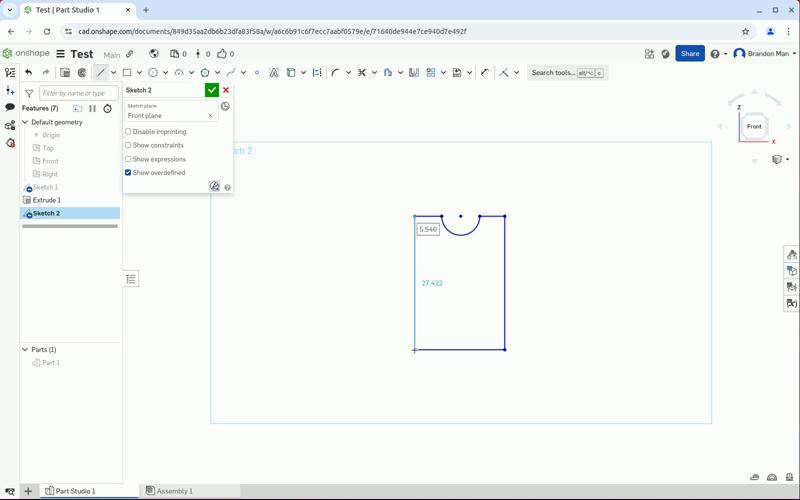
click(414, 349)
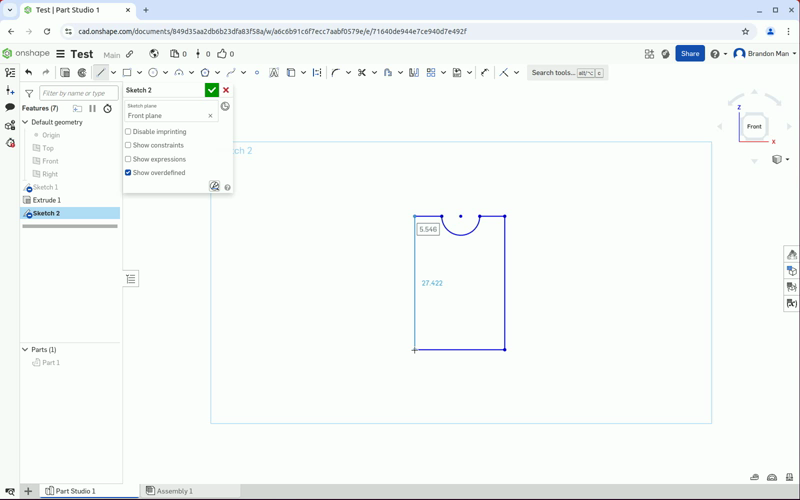
key(esc)
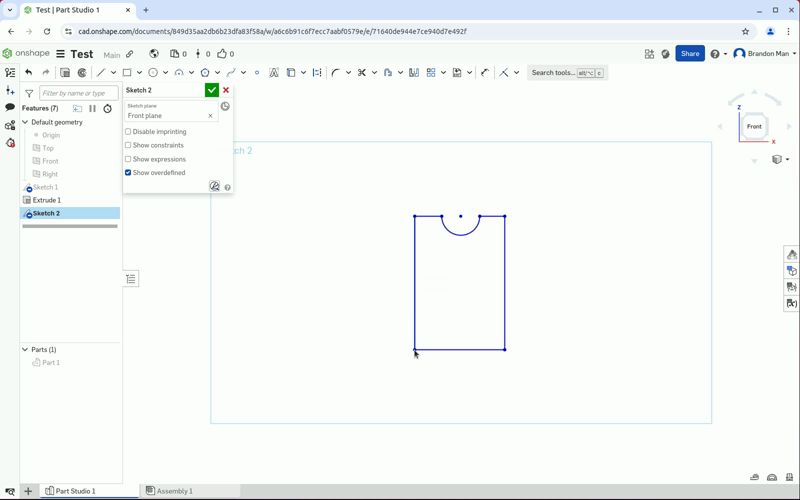
mouse_move(454, 303)
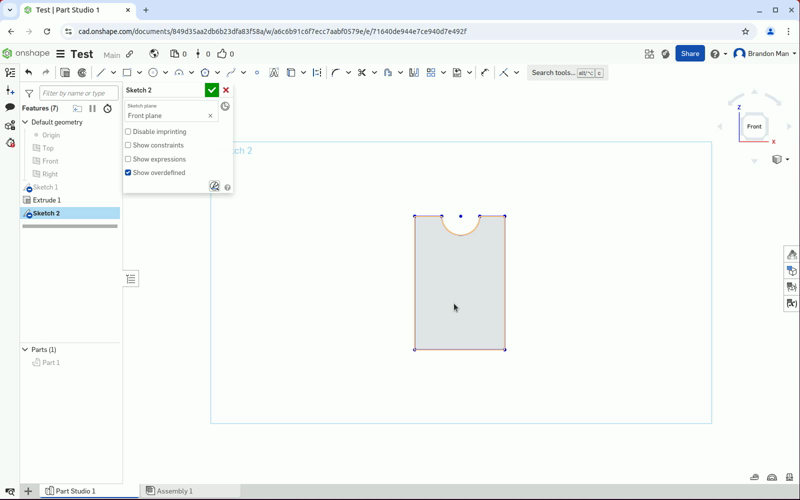
scroll(6)
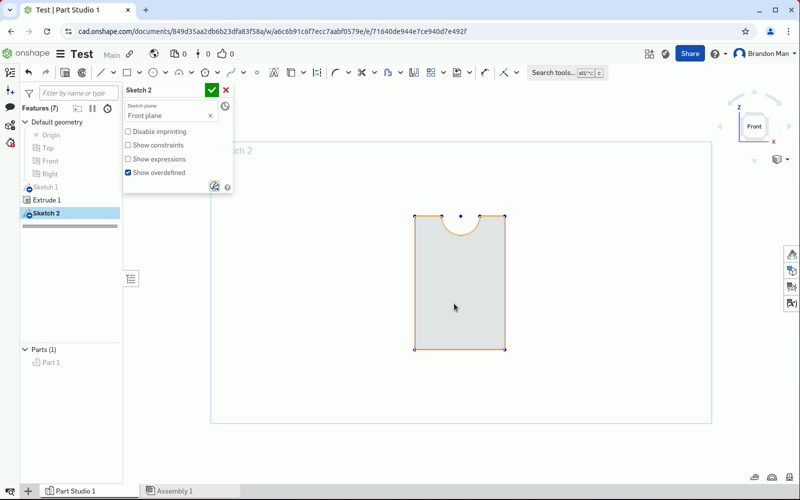
scroll(6)
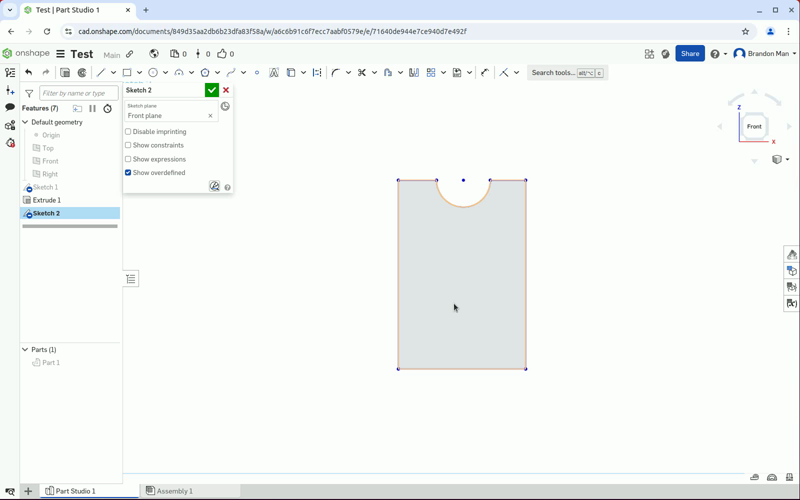
scroll(6)
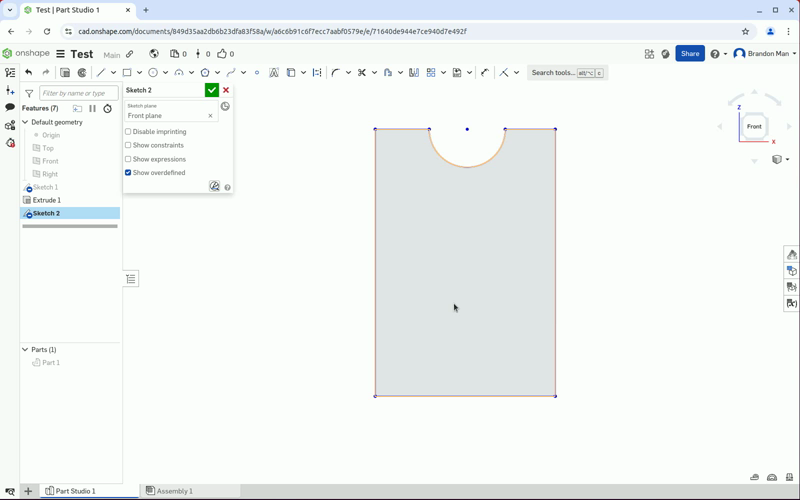
scroll(6)
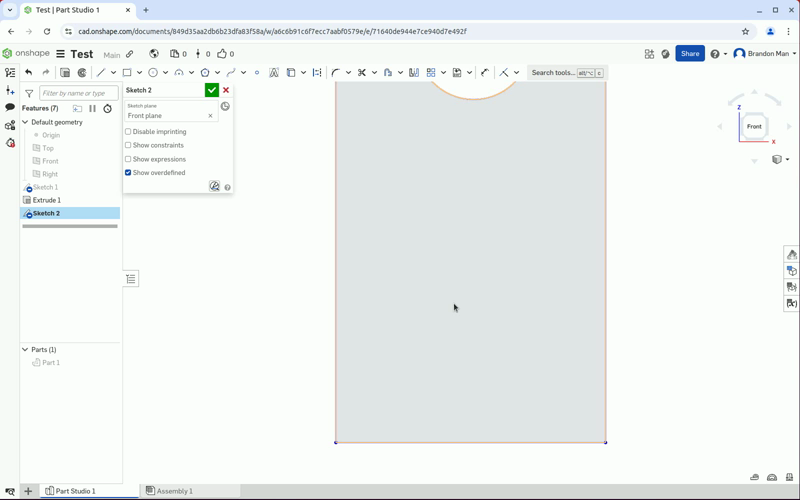
scroll(6)
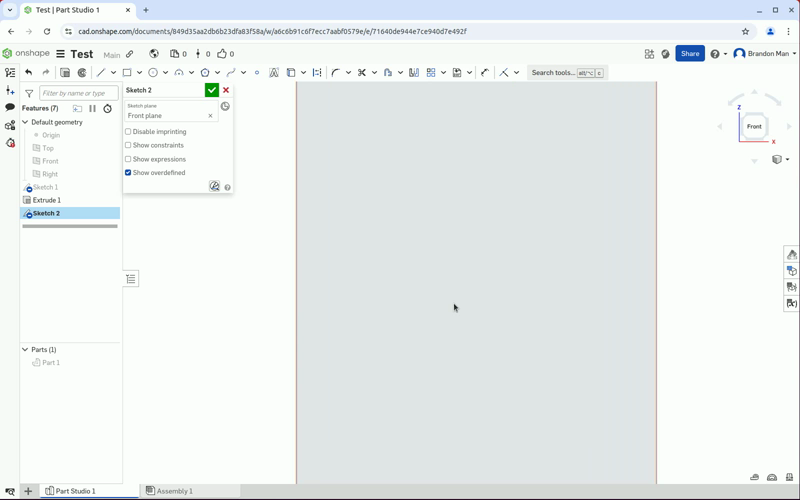
scroll(6)
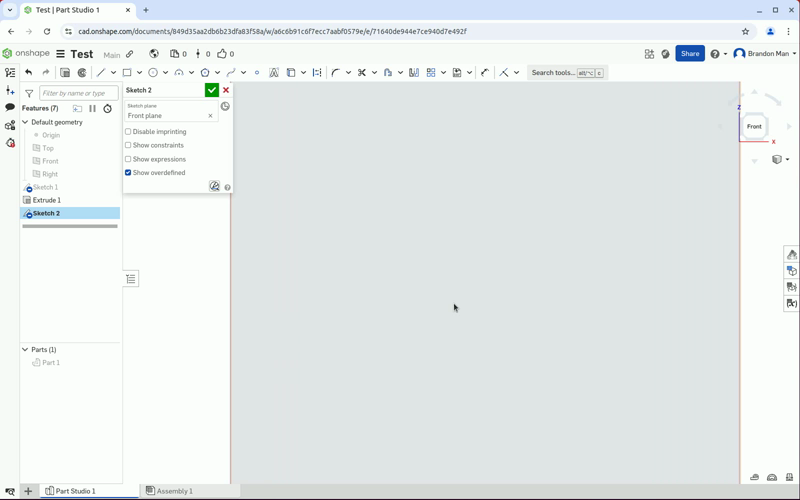
scroll(6)
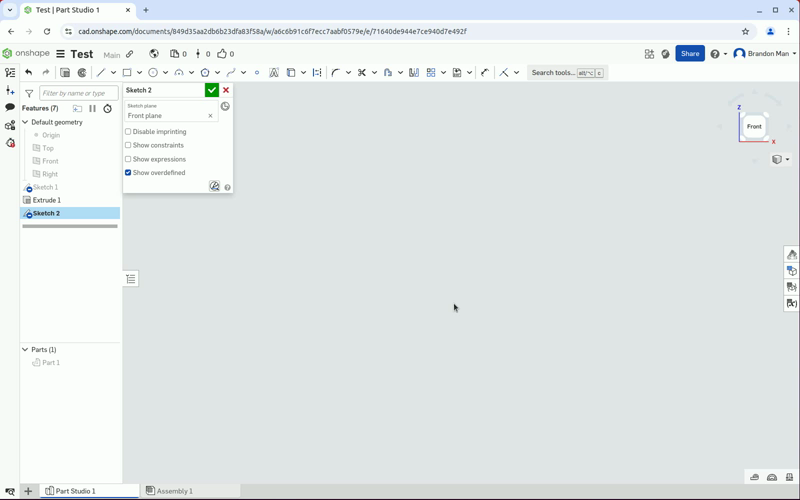
click(454, 303)
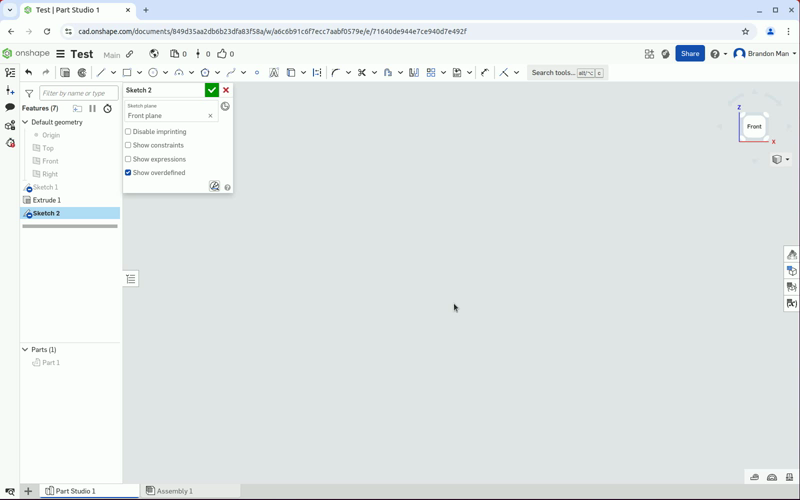
scroll(-6)
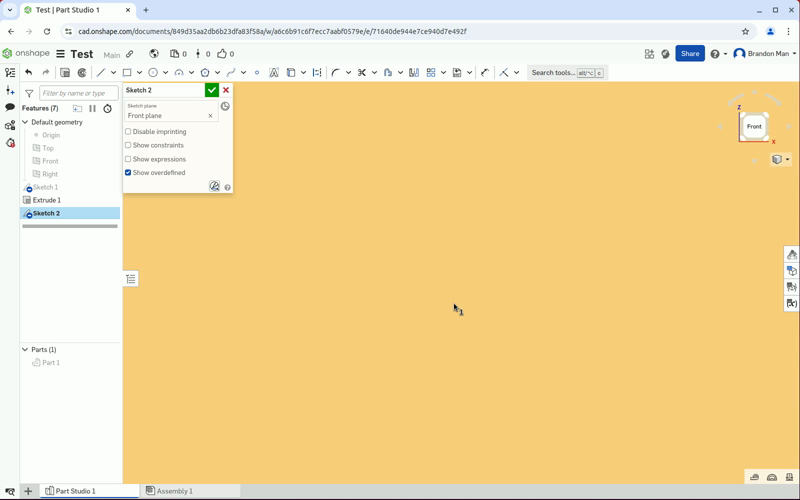
scroll(-6)
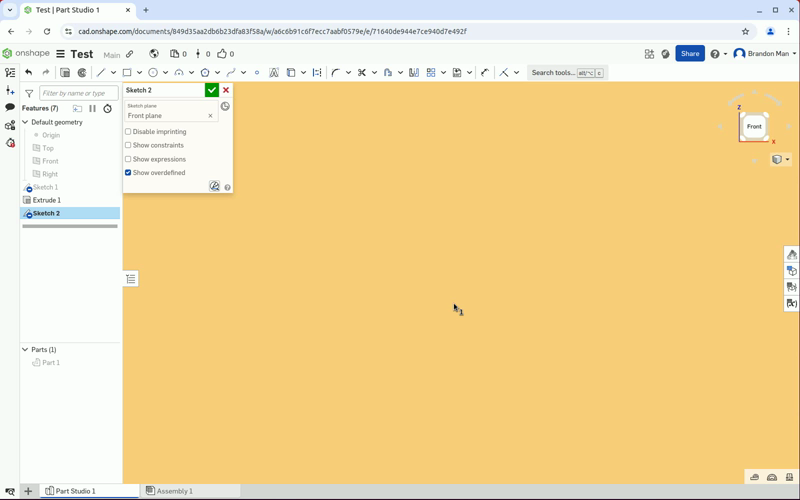
scroll(-6)
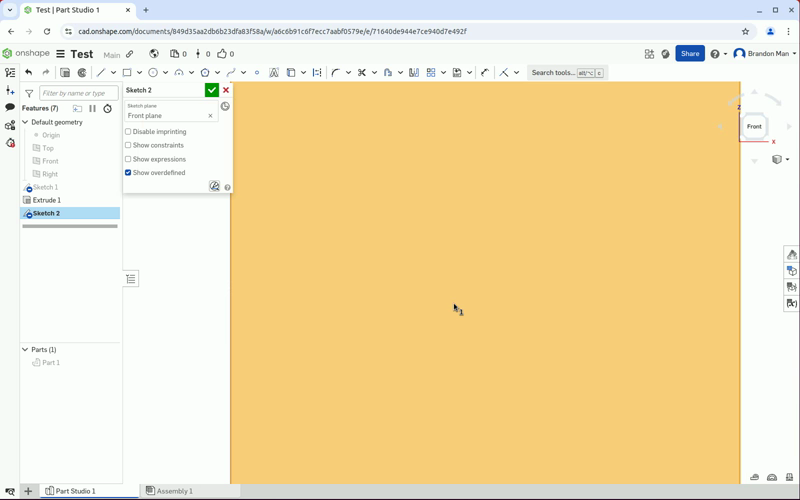
scroll(-6)
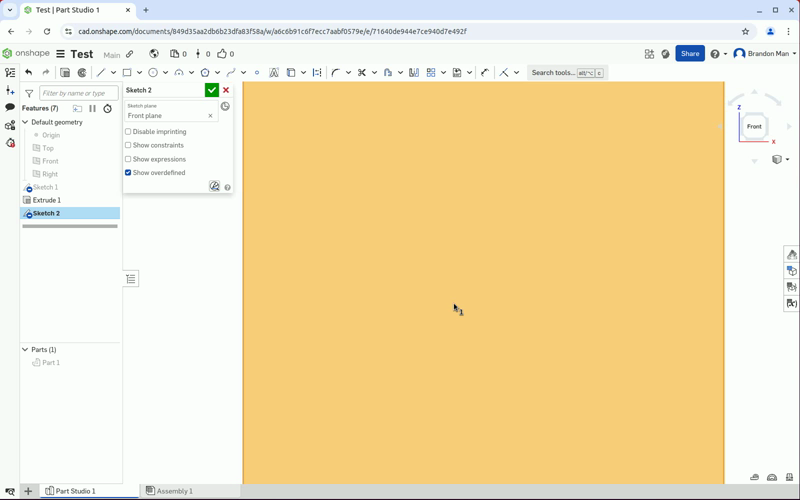
scroll(-6)
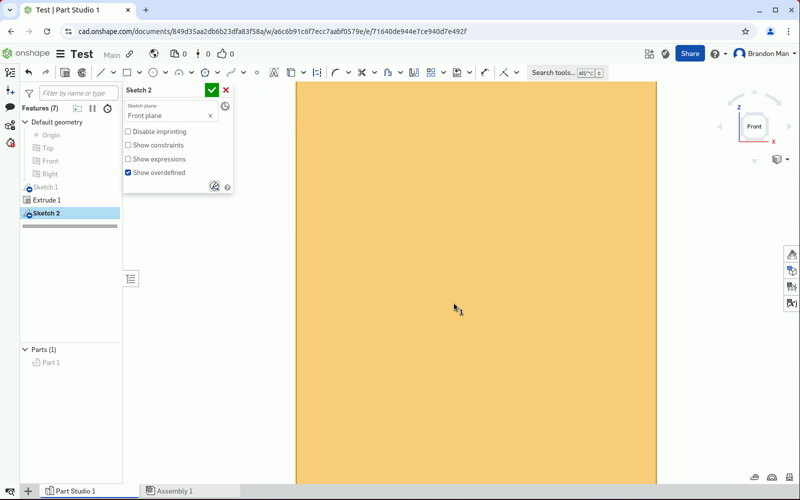
scroll(-6)
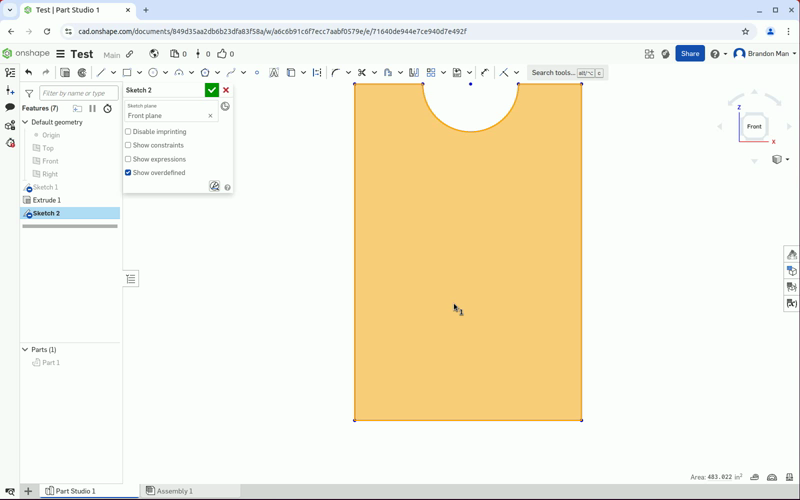
scroll(-6)
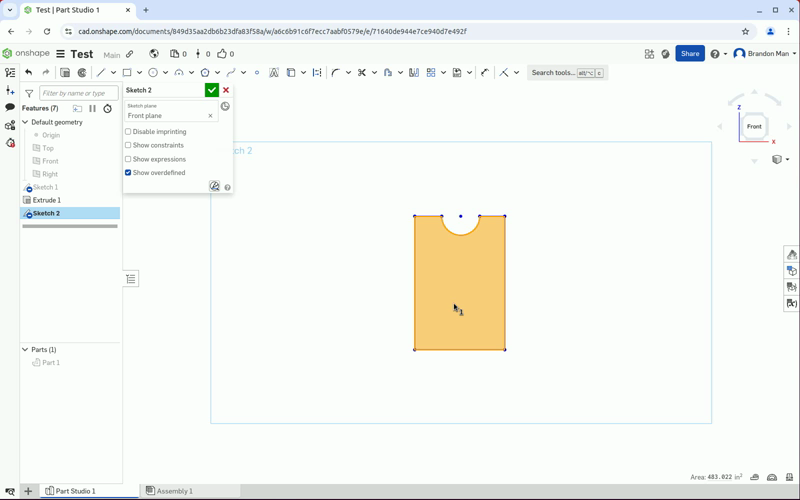
mouse_move(73, 352)
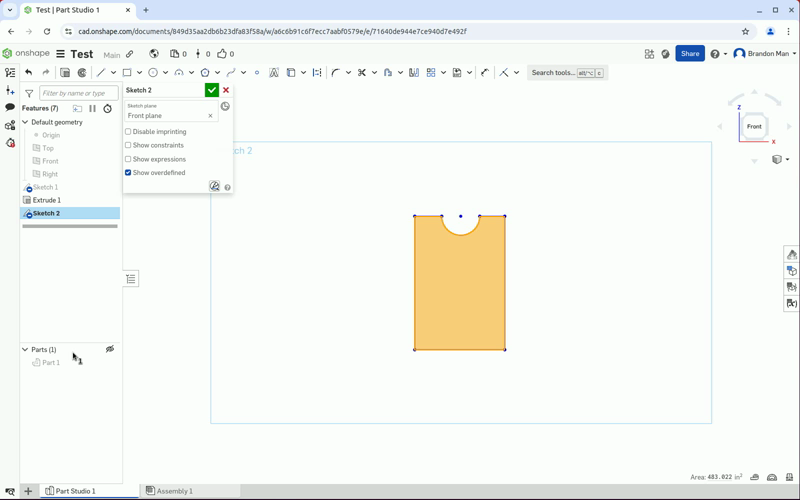
key(shift+y)
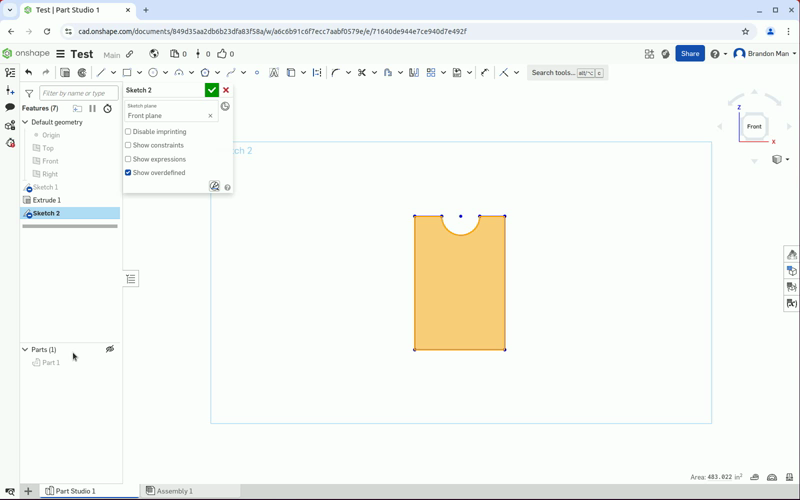
key(shift+e)
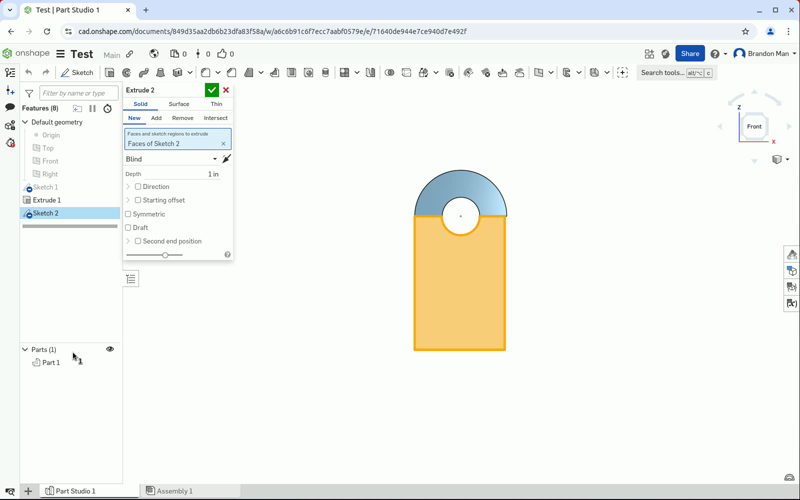
mouse_move(143, 106)
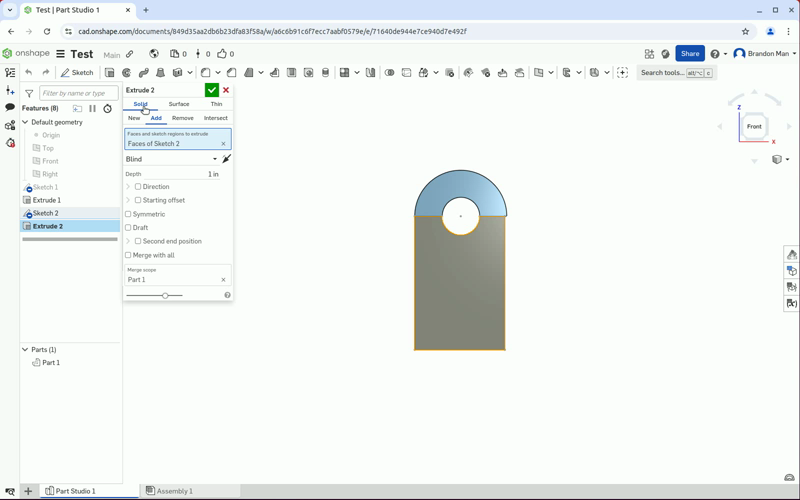
click(143, 106)
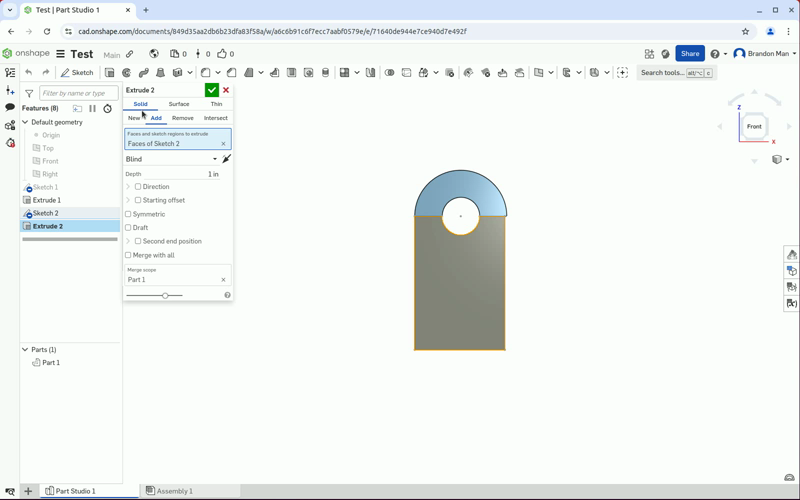
mouse_move(137, 120)
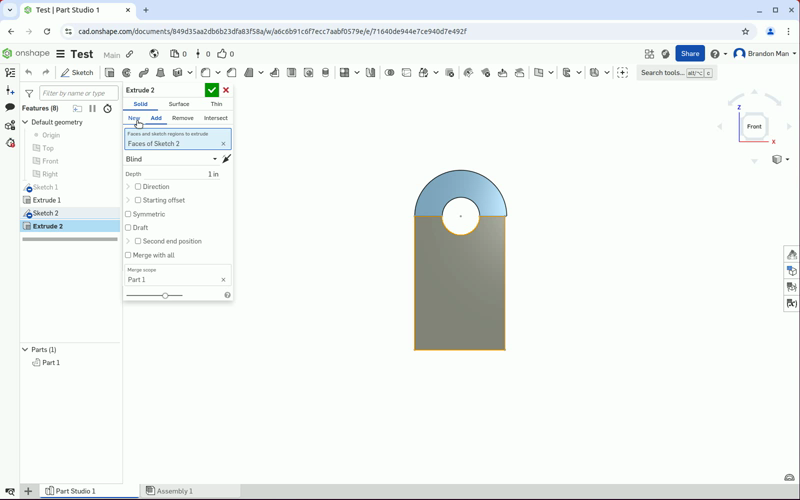
click(137, 120)
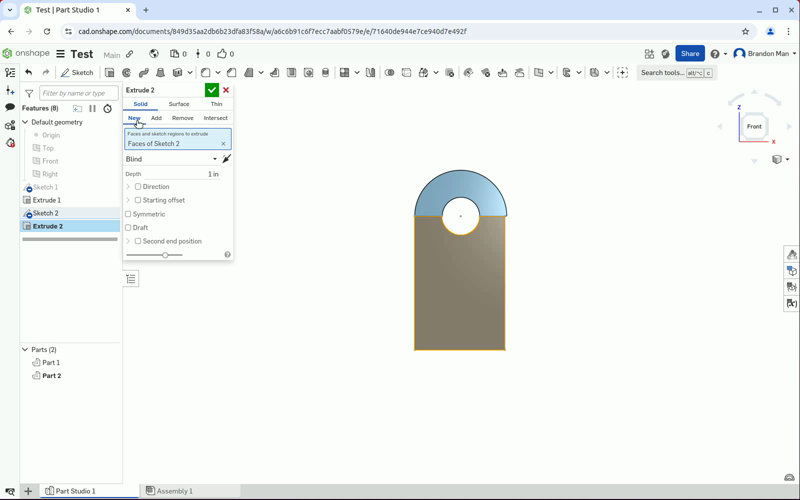
key(tab, 4)
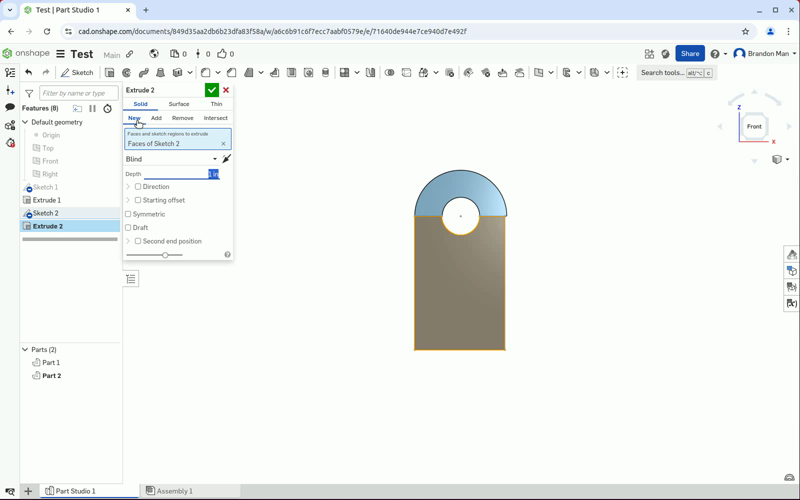
text(5.777)
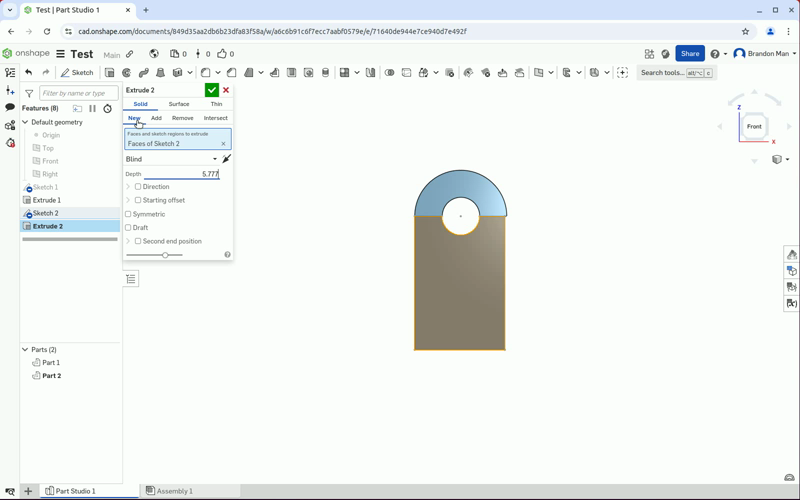
key(enter)
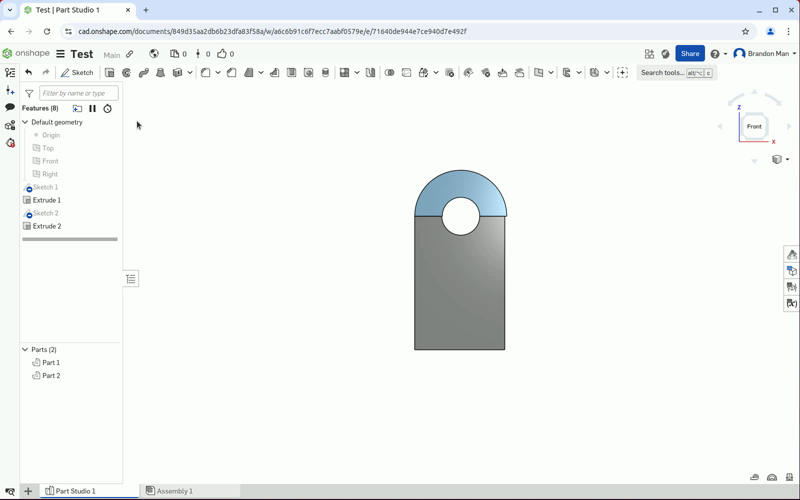
key(shift+h)
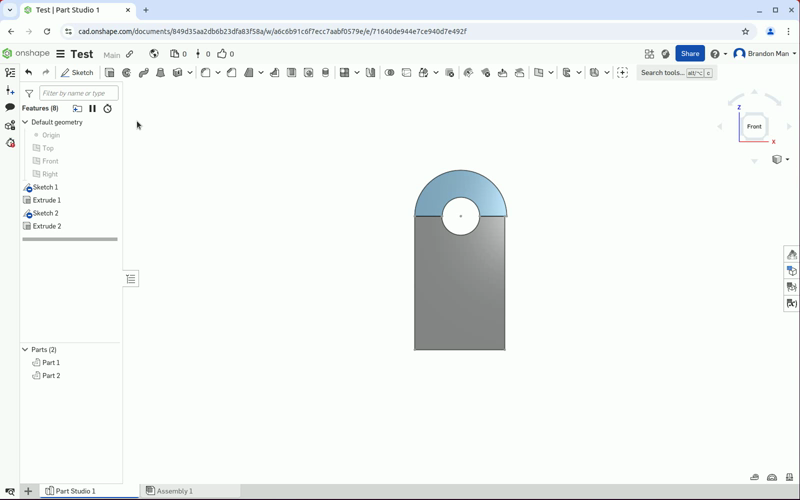
key(shift+h)
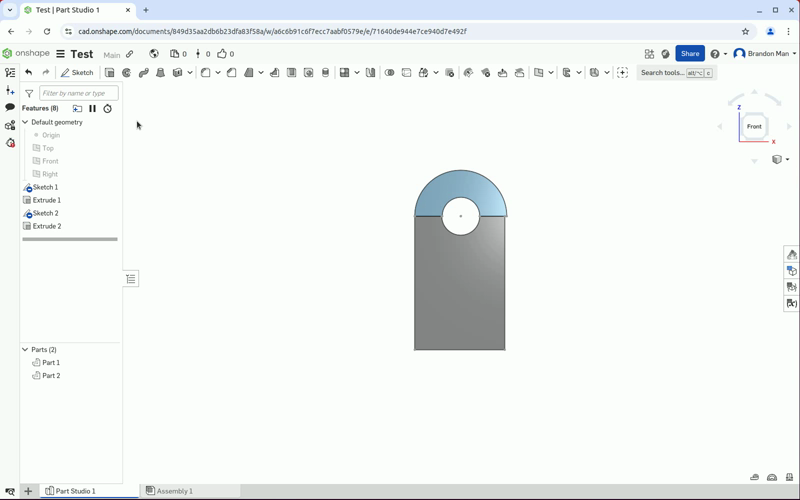
key(shift+7)
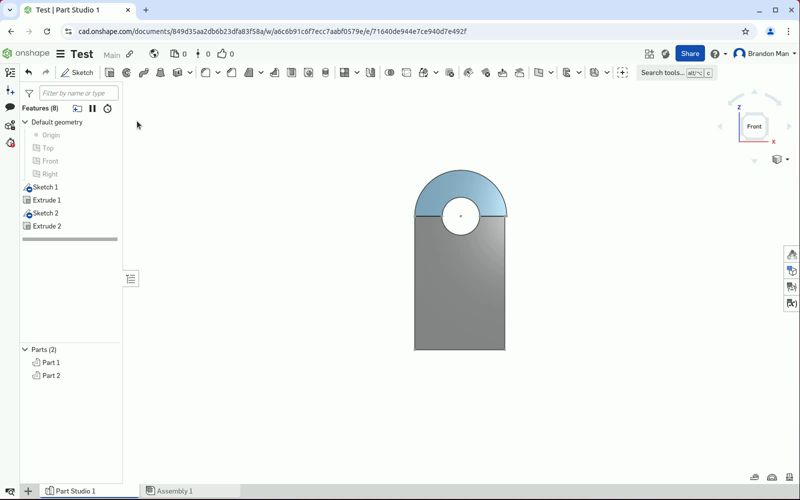
key(left, 2)
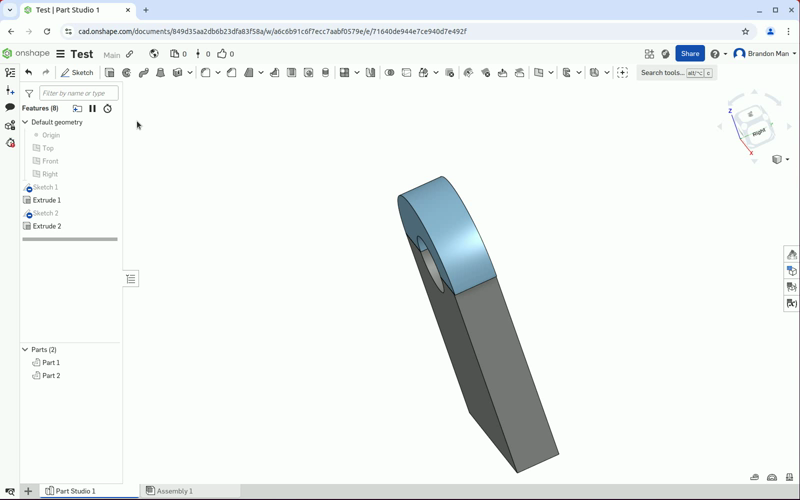
key(down, 2)
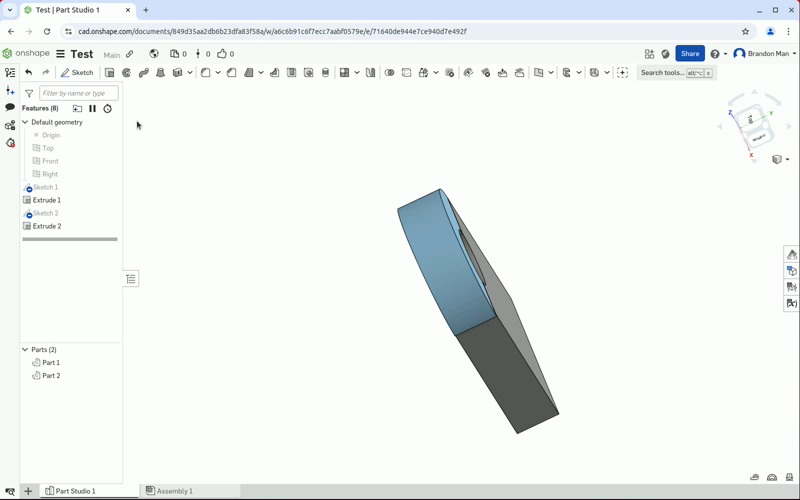
key(up, 2)
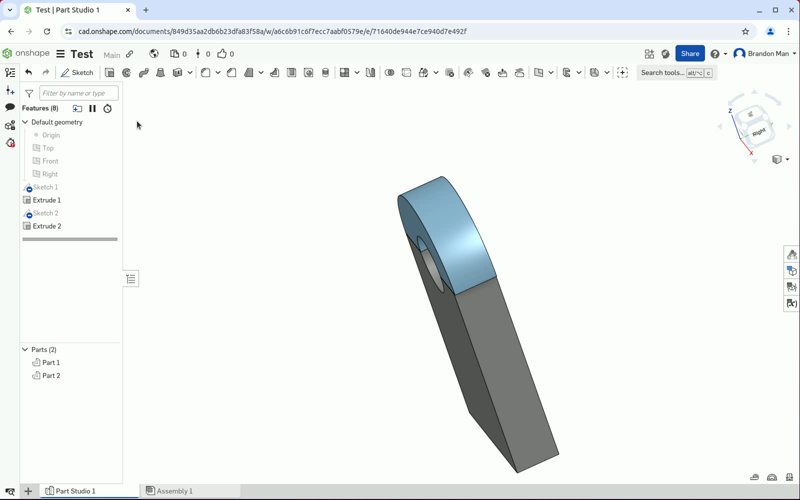
key(right, 2)
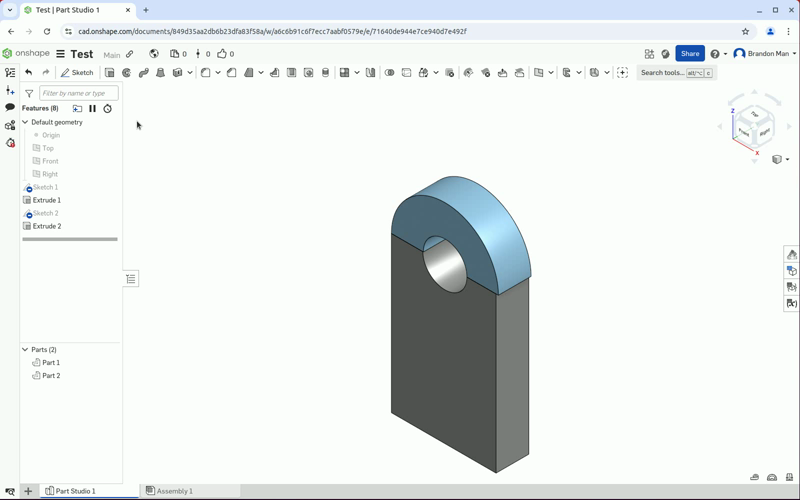
mouse_move(73, 189)
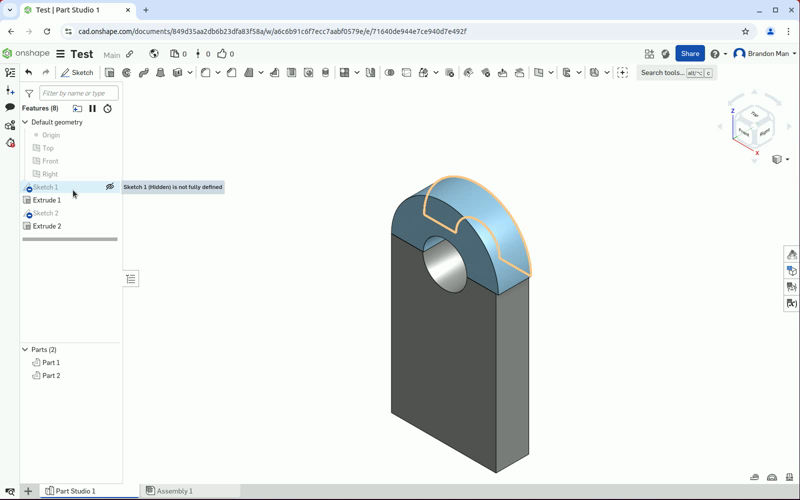
click(73, 189)